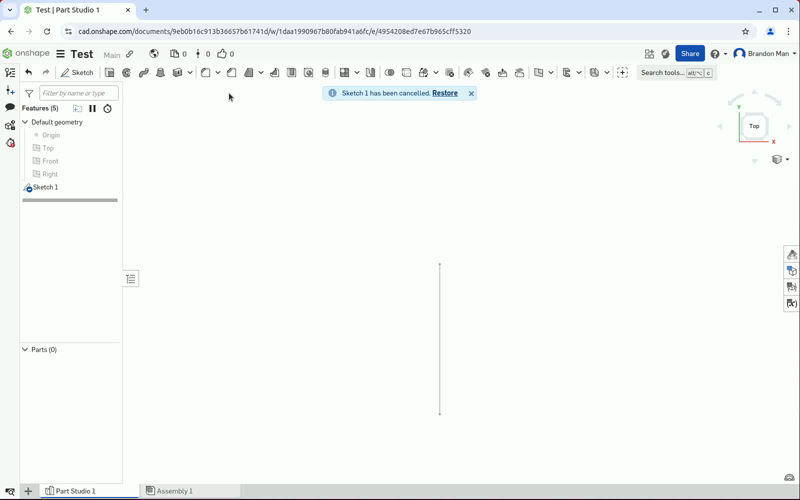
key(shift+h)
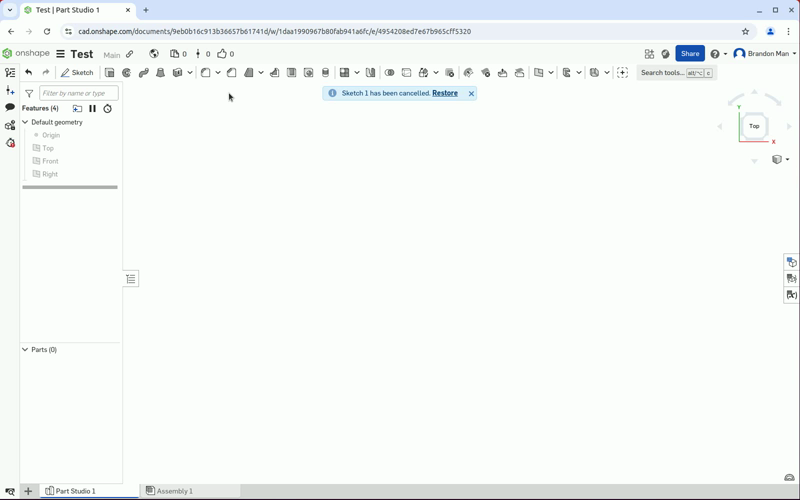
mouse_move(73, 352)
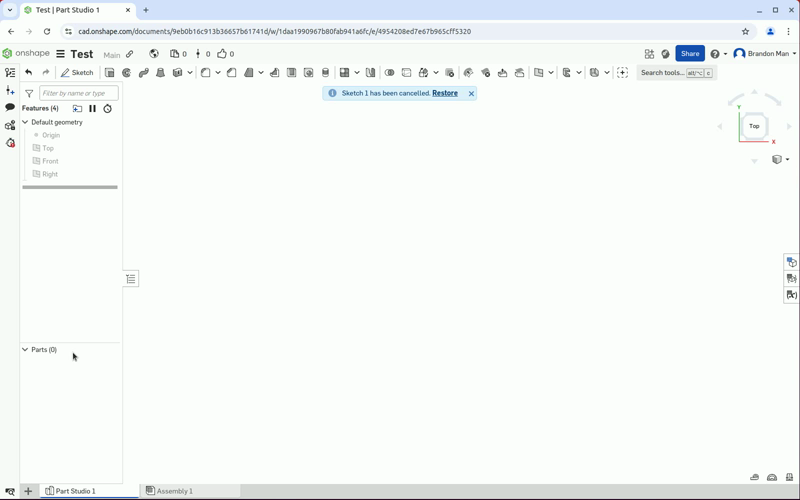
key(y)
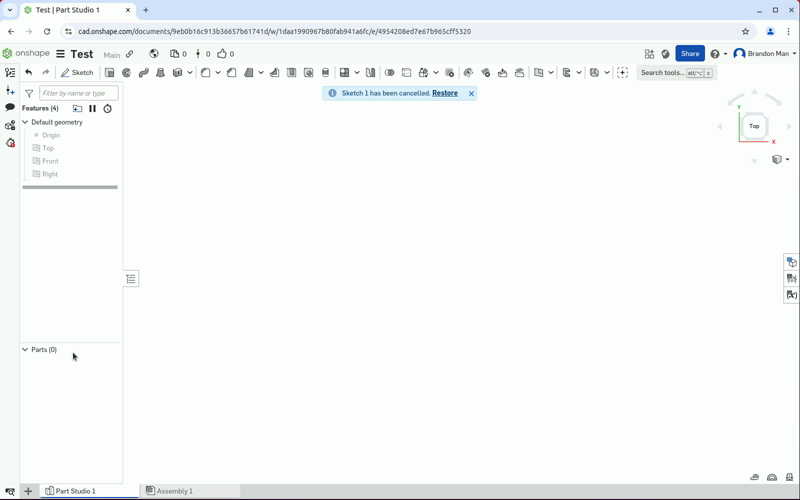
key(shift+p)
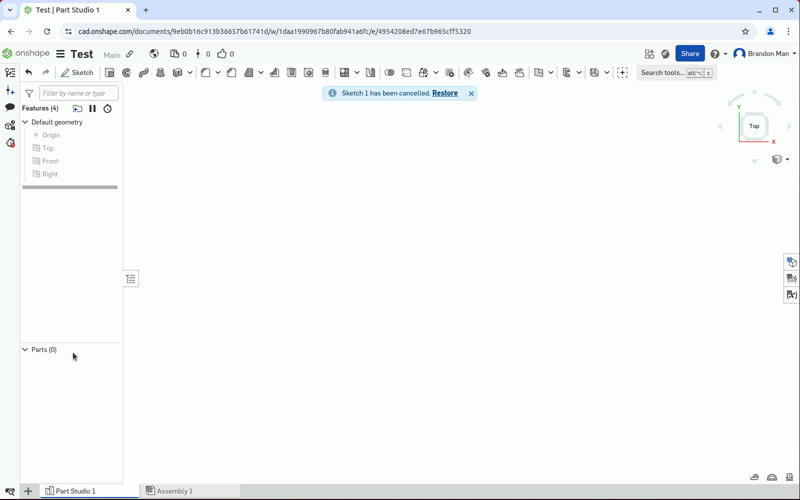
key(space)
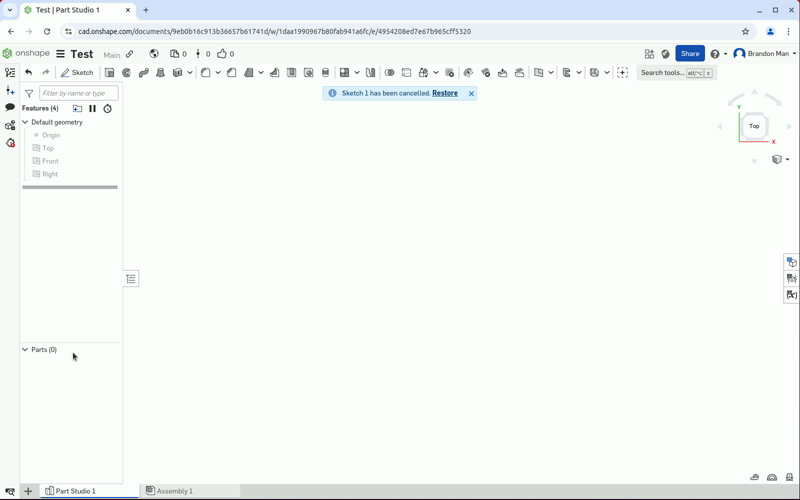
key_down(shift)
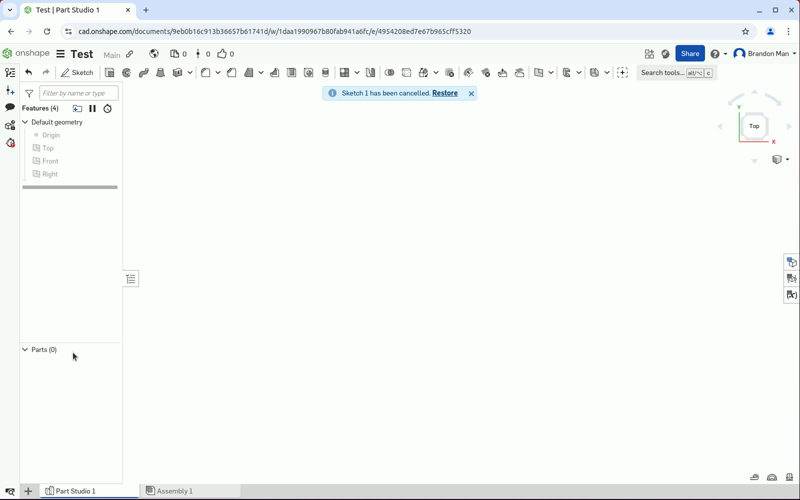
key(up)
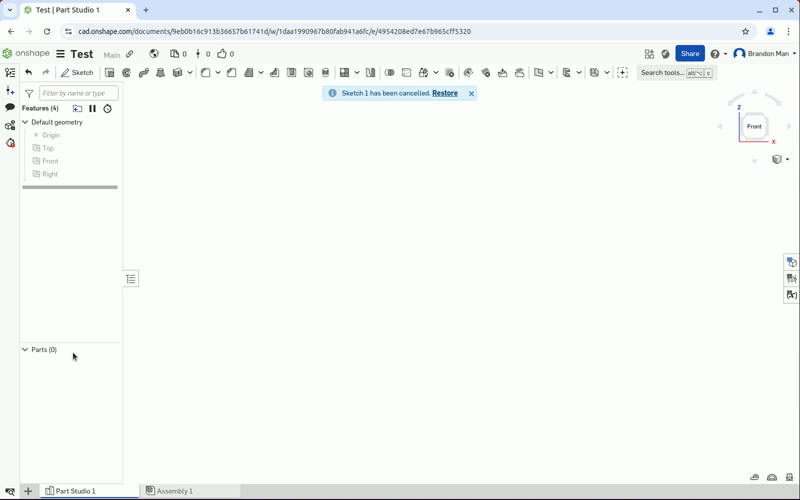
key_up(shift)
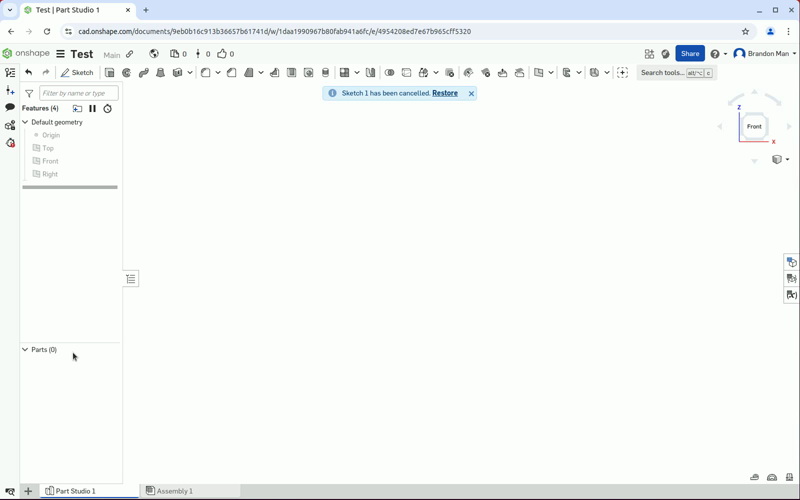
key(space)
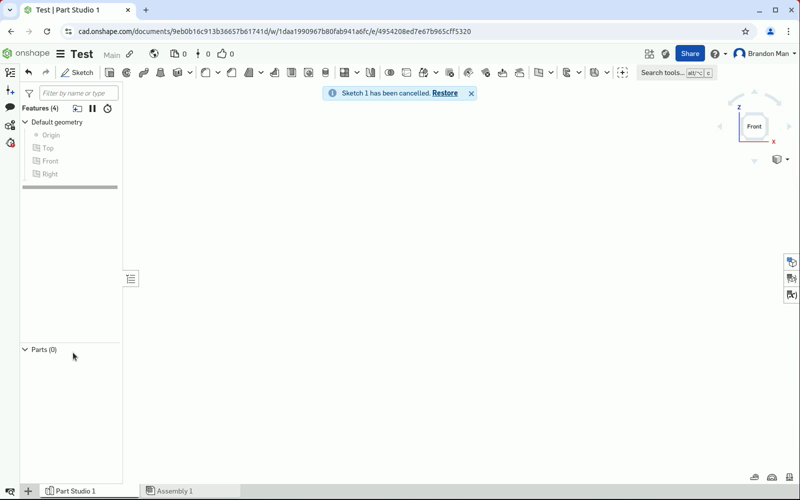
key_down(shift)
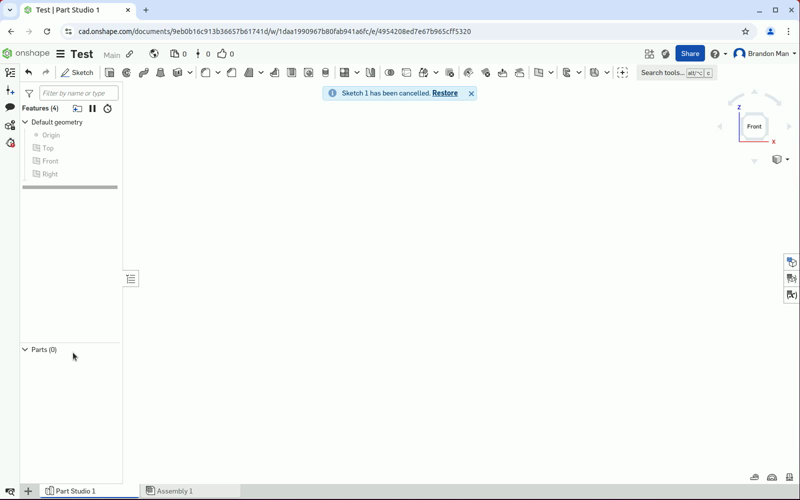
key(left)
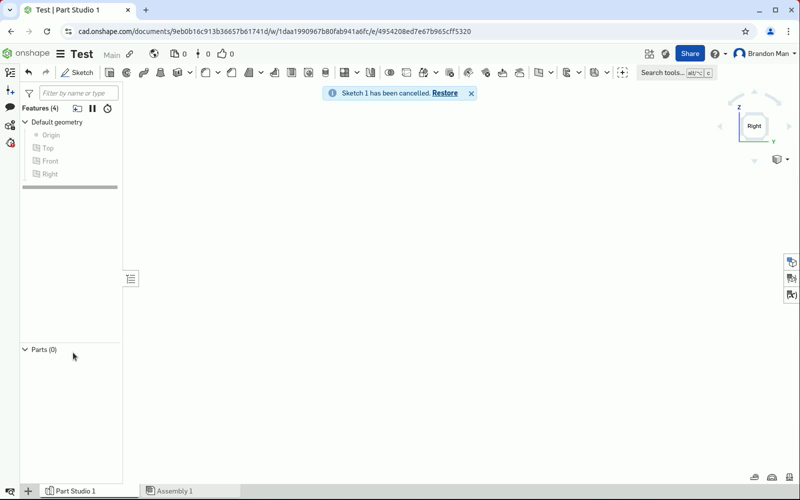
key_up(shift)
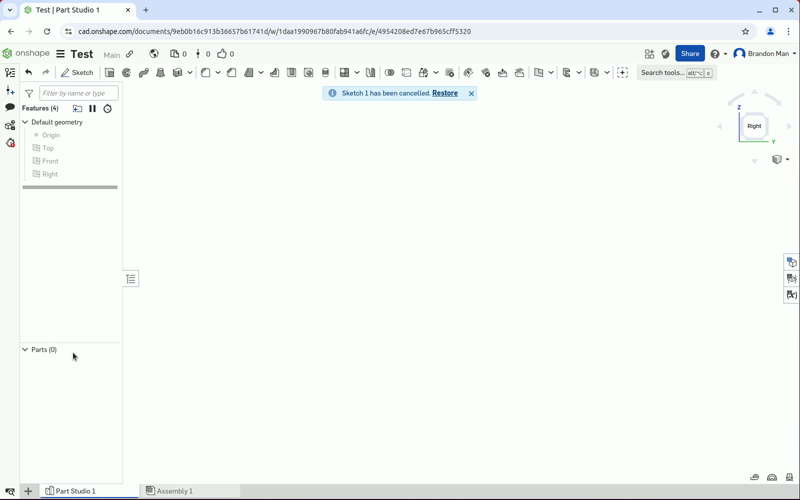
mouse_move(73, 352)
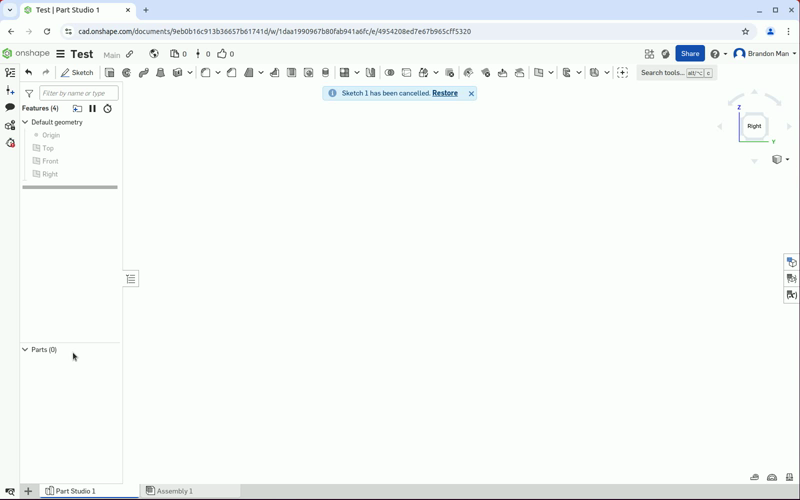
key(shift+y)
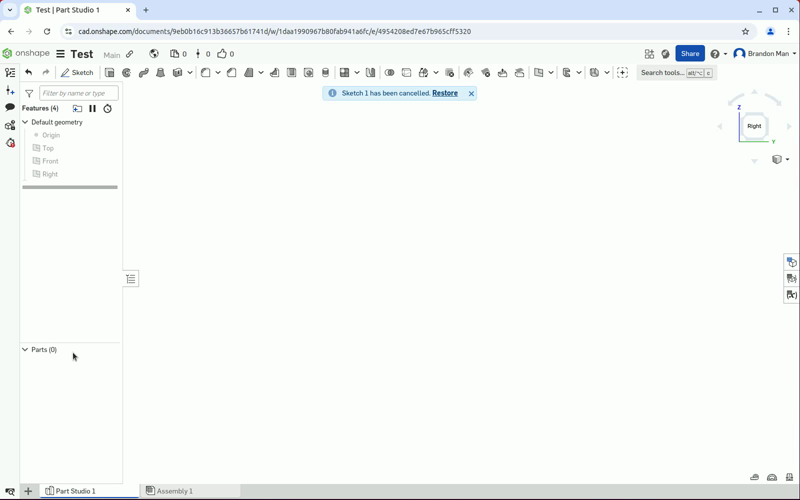
mouse_move(541, 75)
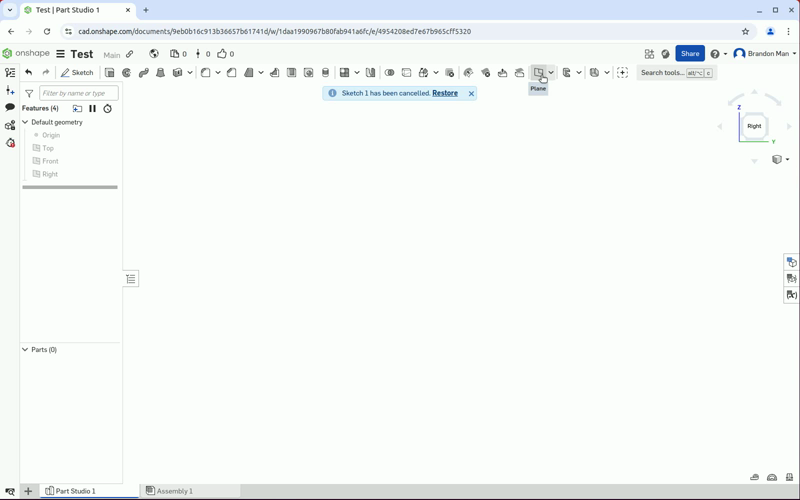
click(541, 75)
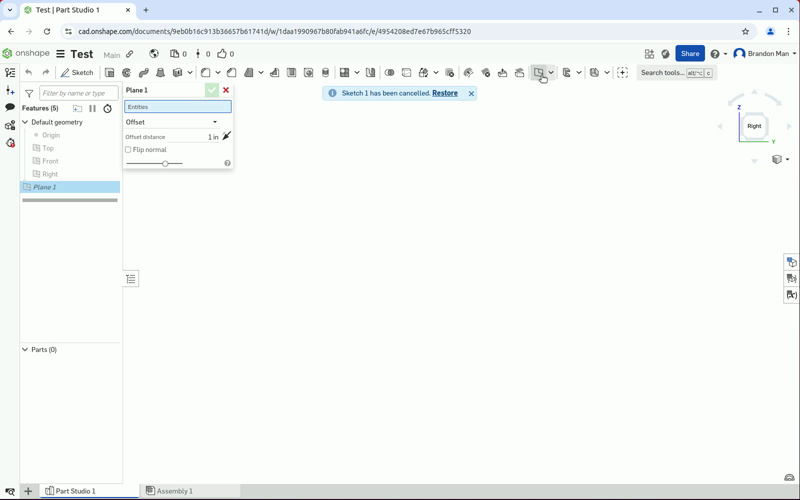
mouse_move(73, 176)
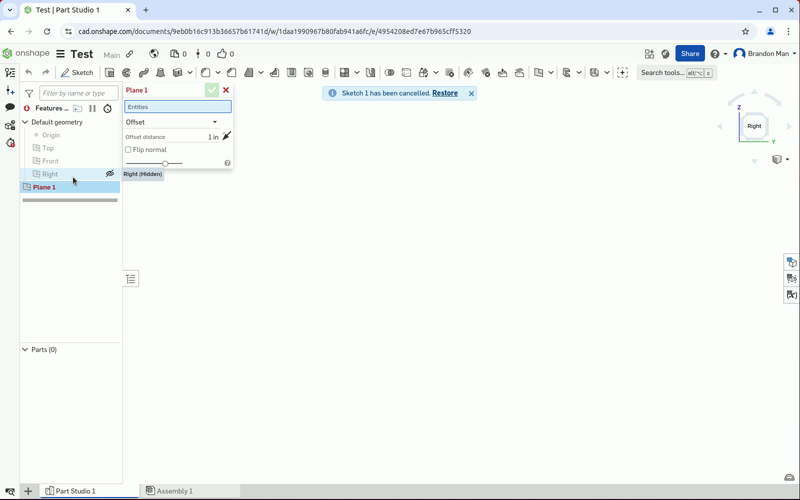
click(73, 176)
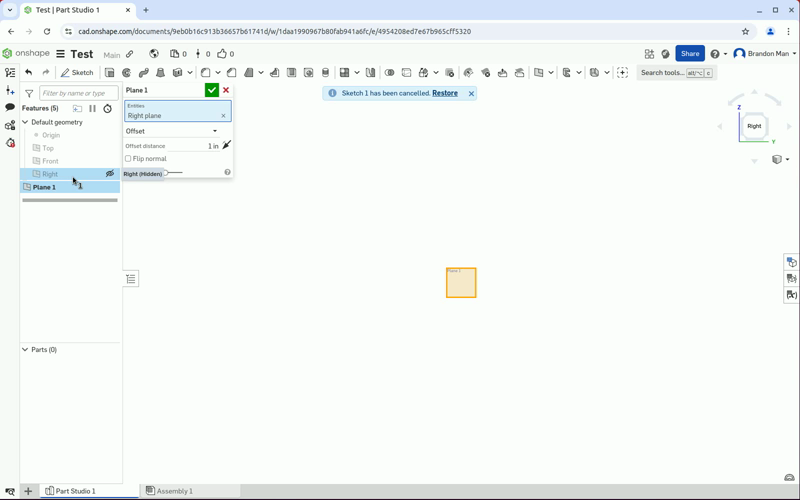
key(tab, 2)
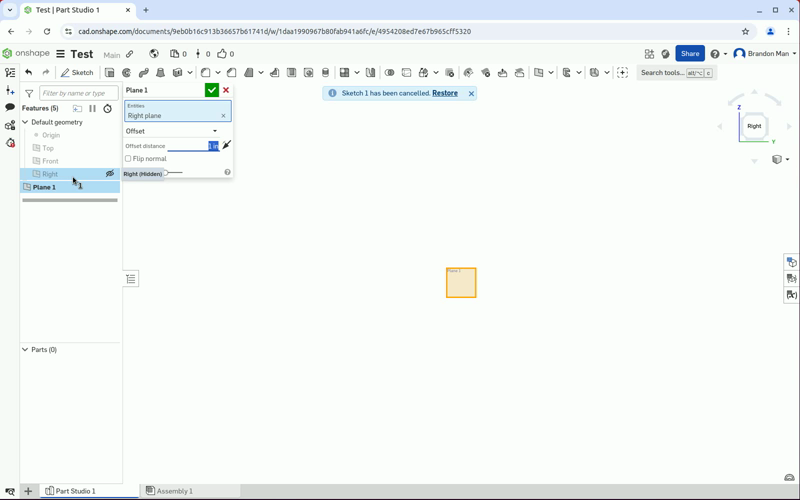
text(2.157)
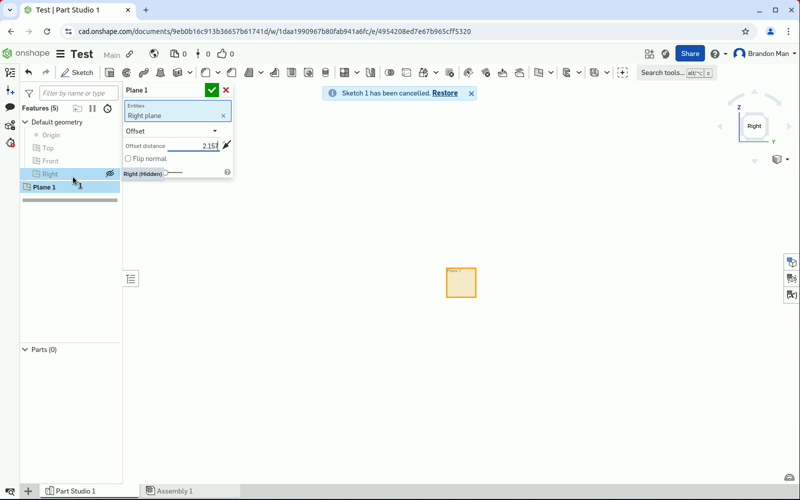
key(enter, 2)
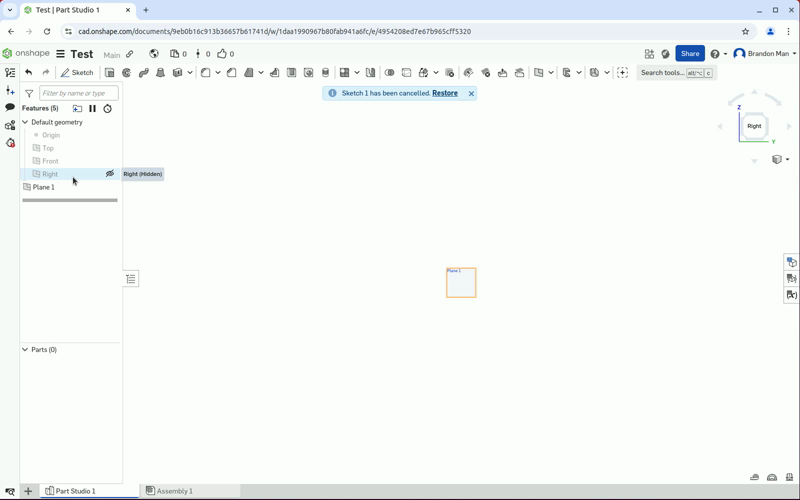
key(shift+s)
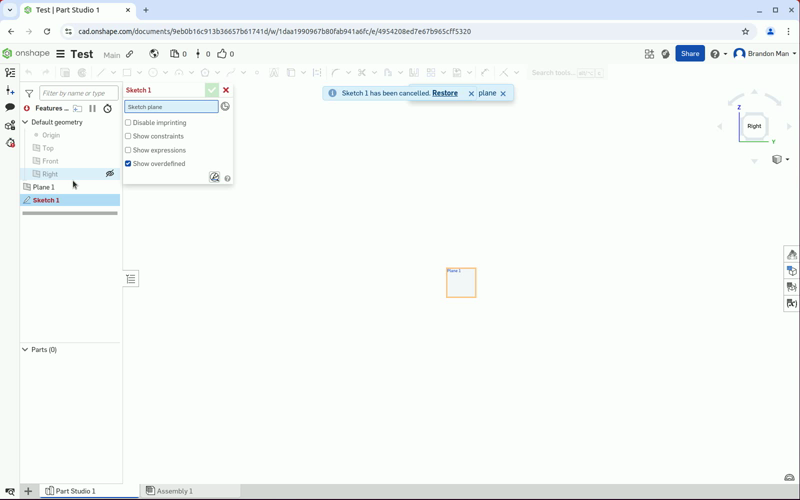
mouse_move(73, 189)
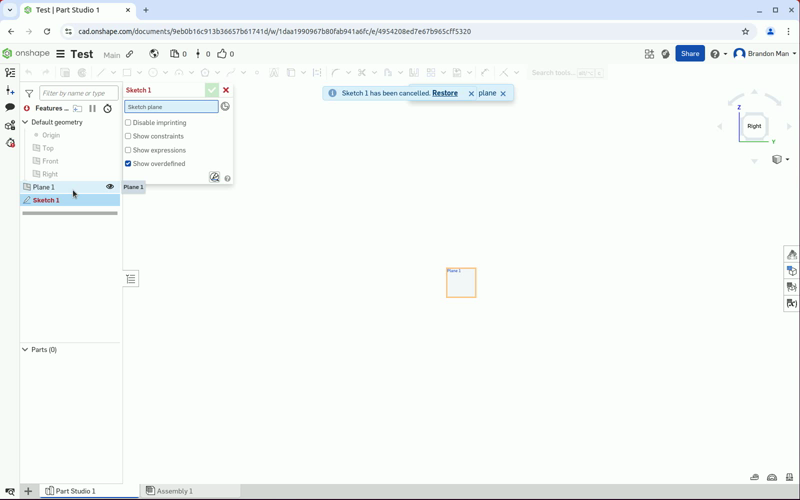
click(73, 189)
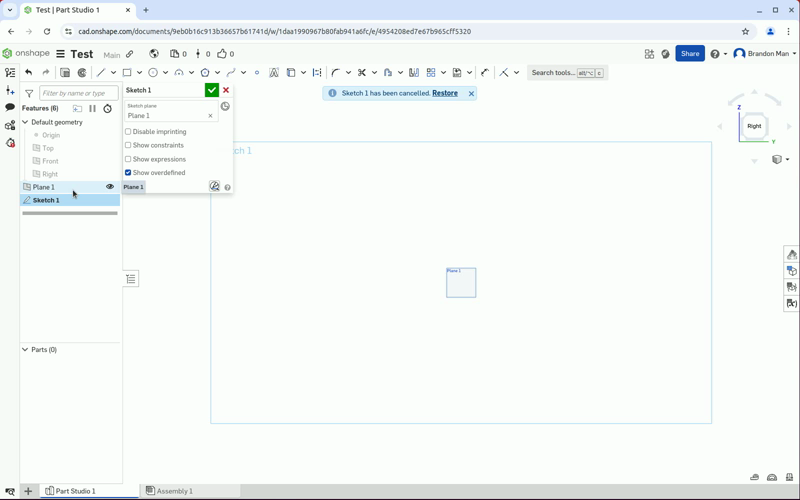
mouse_move(73, 352)
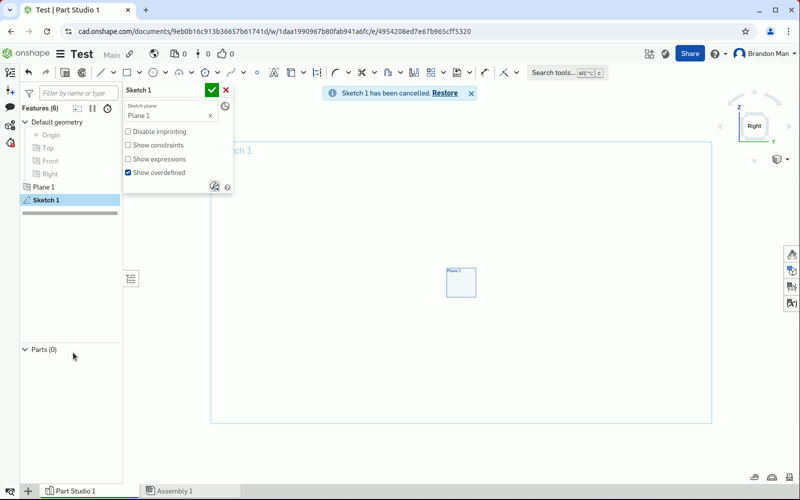
key(y)
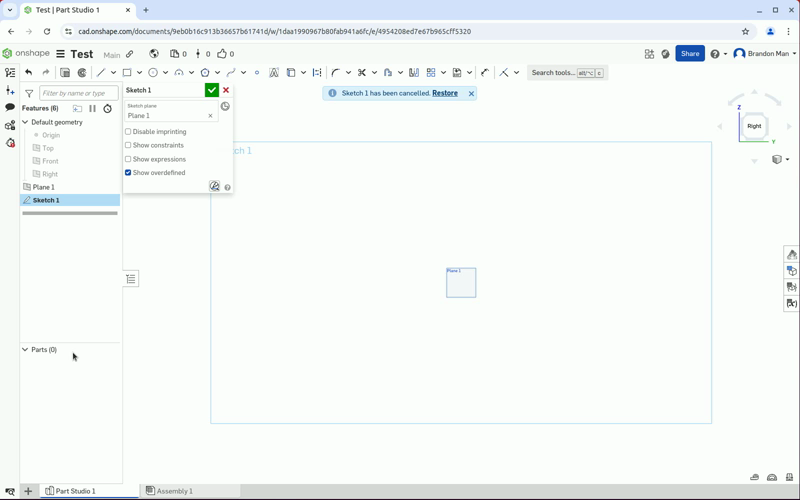
key(l)
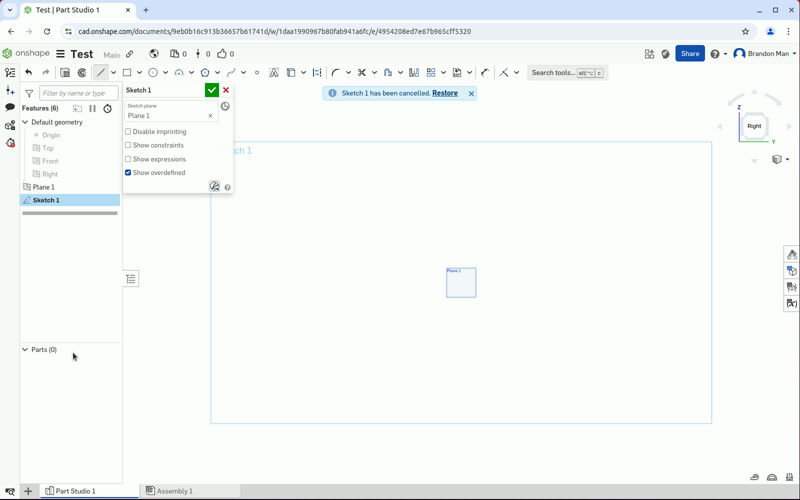
key_down(shift)
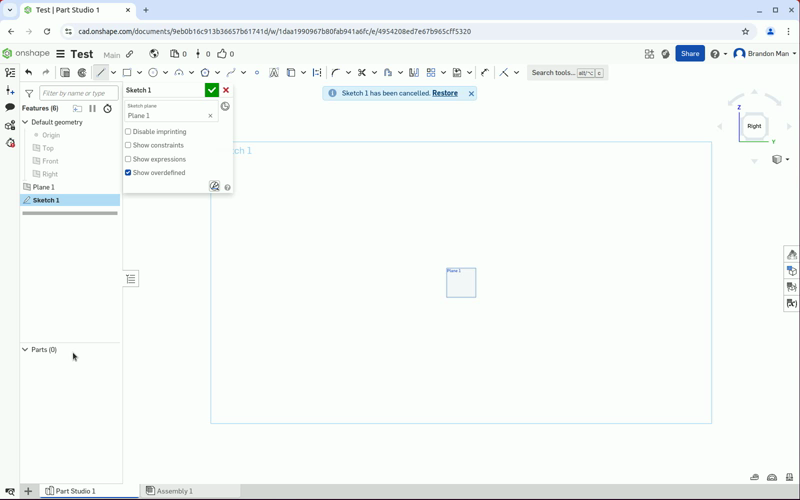
mouse_move(529, 347)
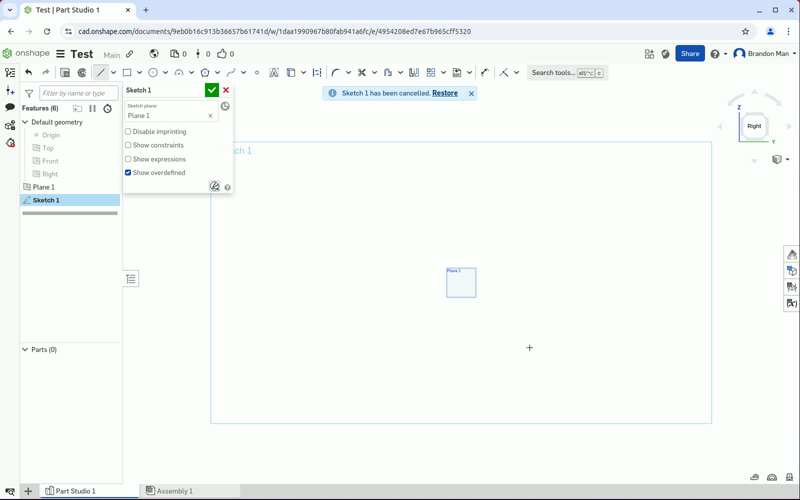
click(529, 347)
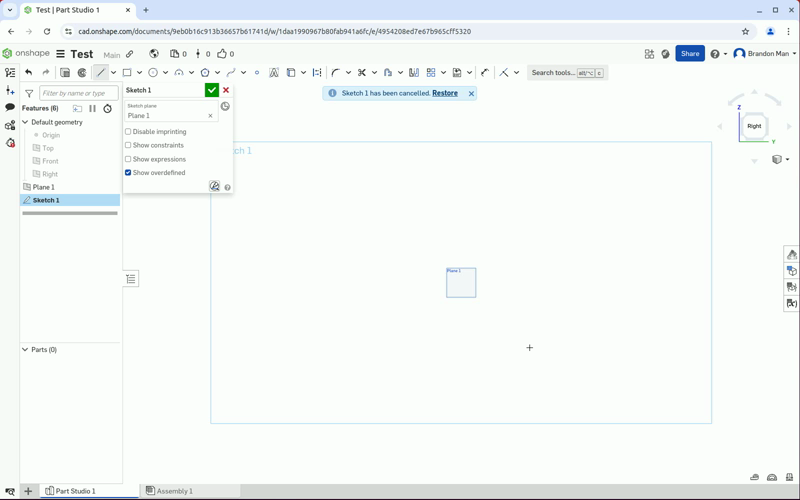
key_up(shift)
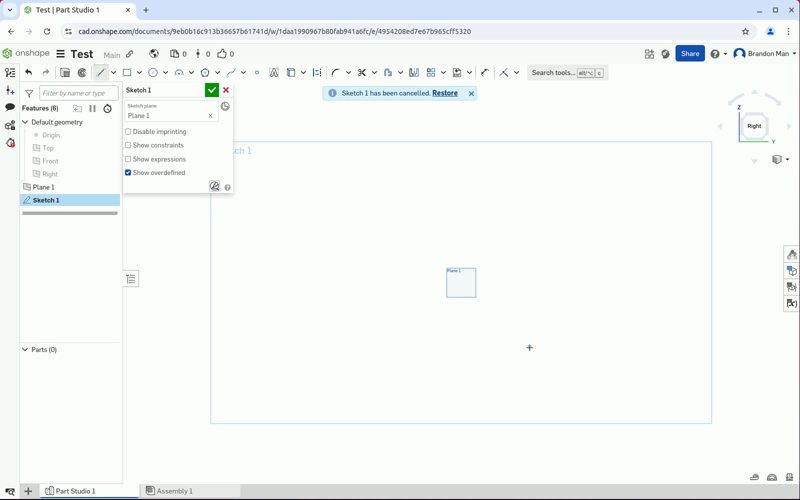
key_down(shift)
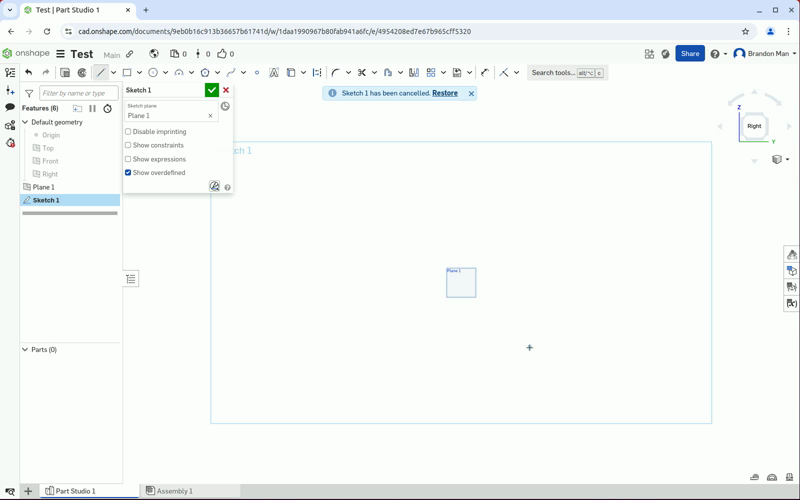
mouse_move(559, 347)
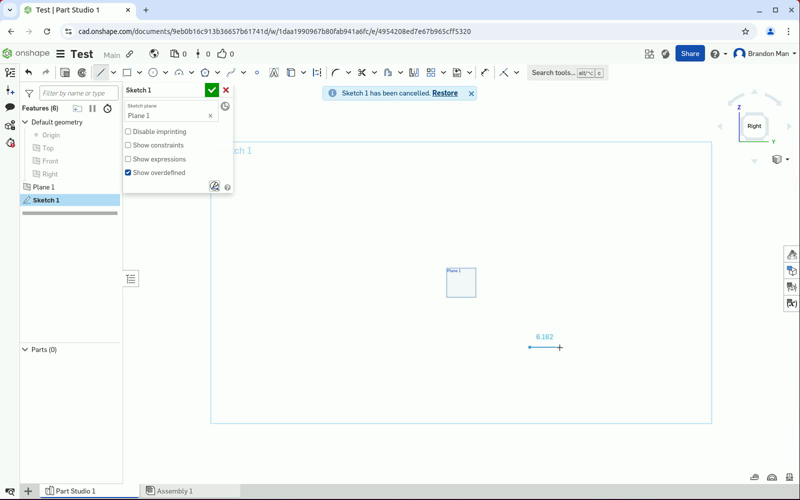
mouse_move(573, 347)
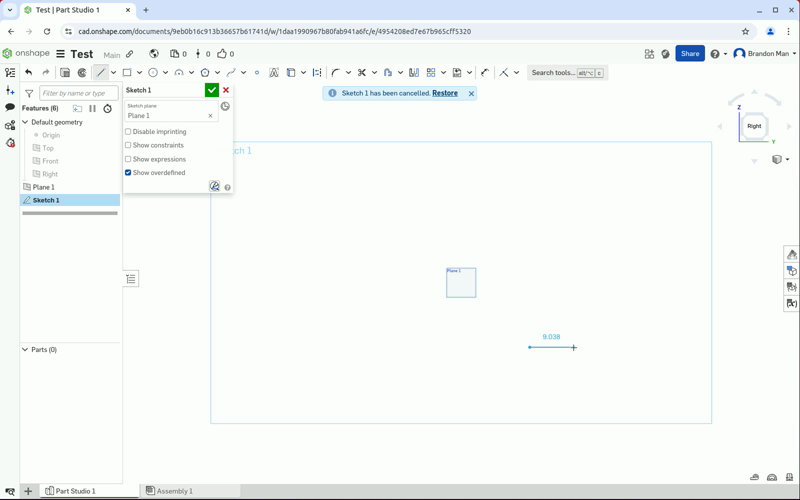
click(573, 347)
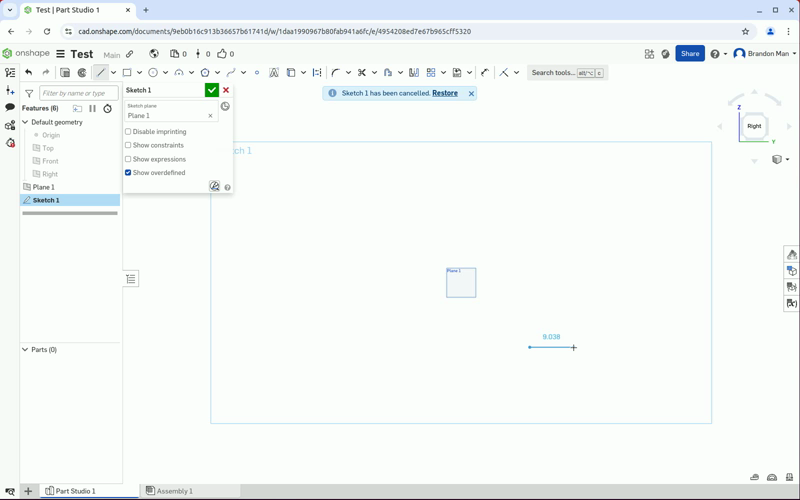
key_up(shift)
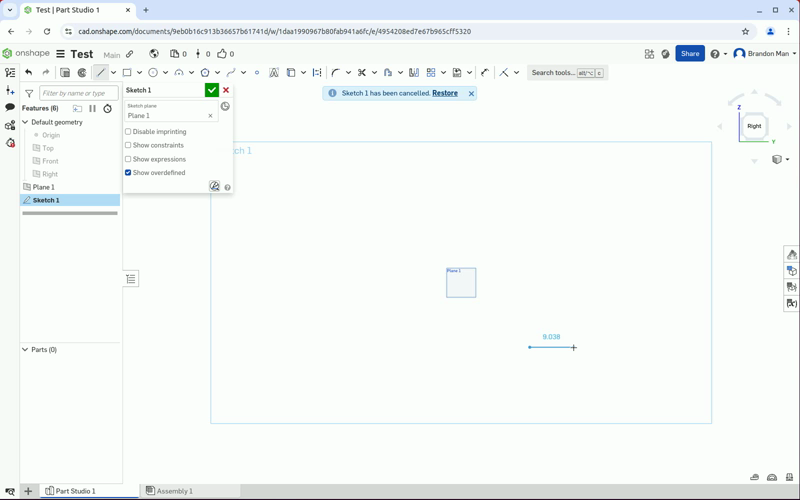
key_down(shift)
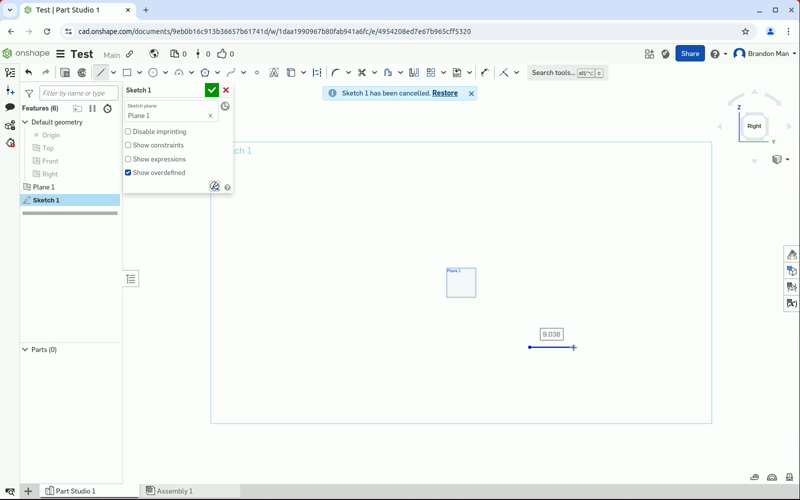
mouse_move(589, 347)
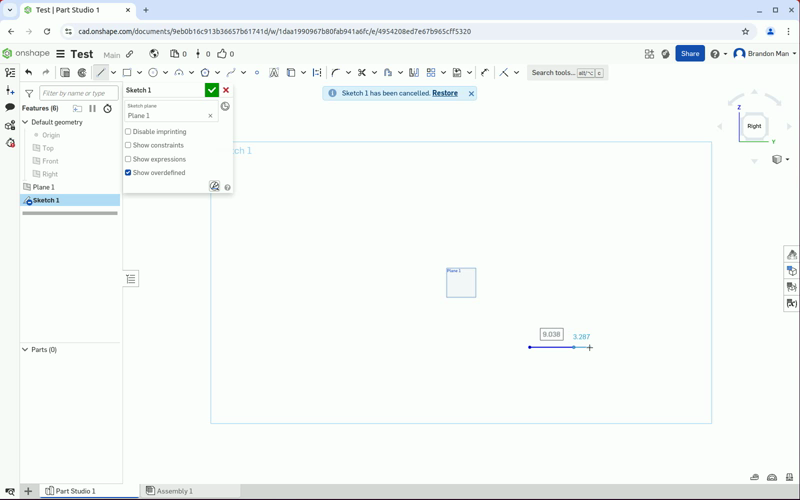
mouse_move(573, 311)
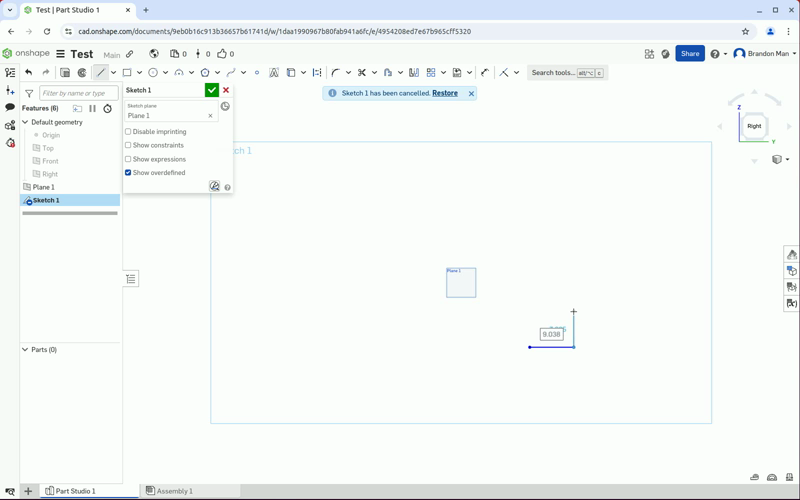
click(573, 311)
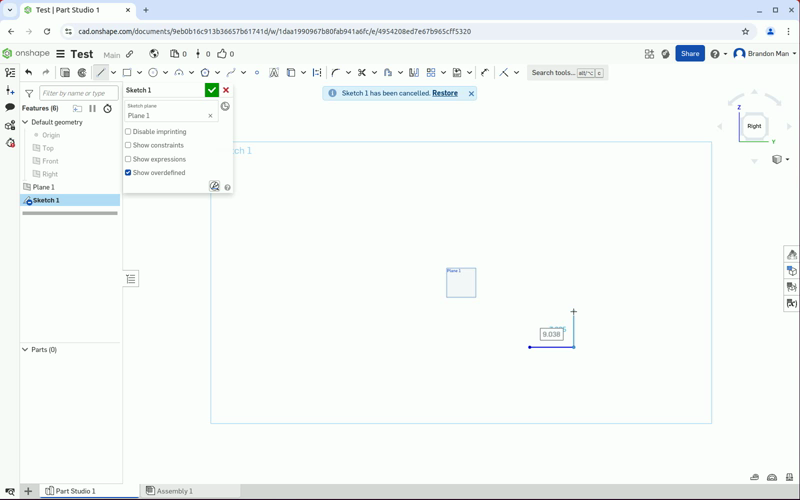
key_up(shift)
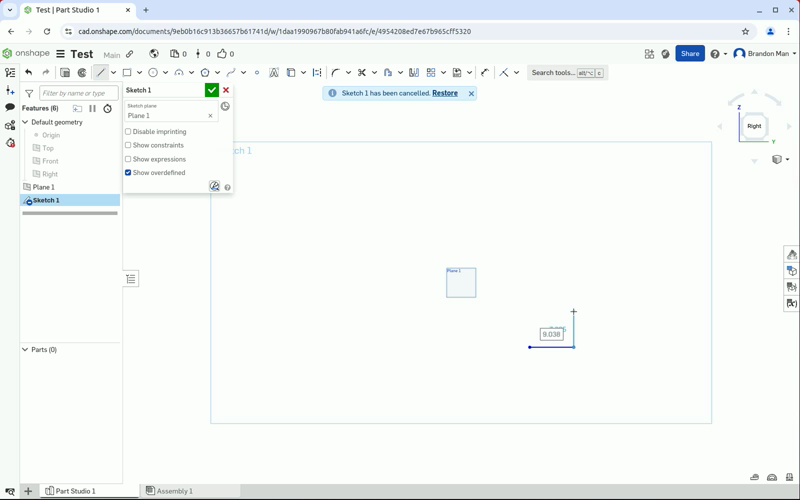
key_down(shift)
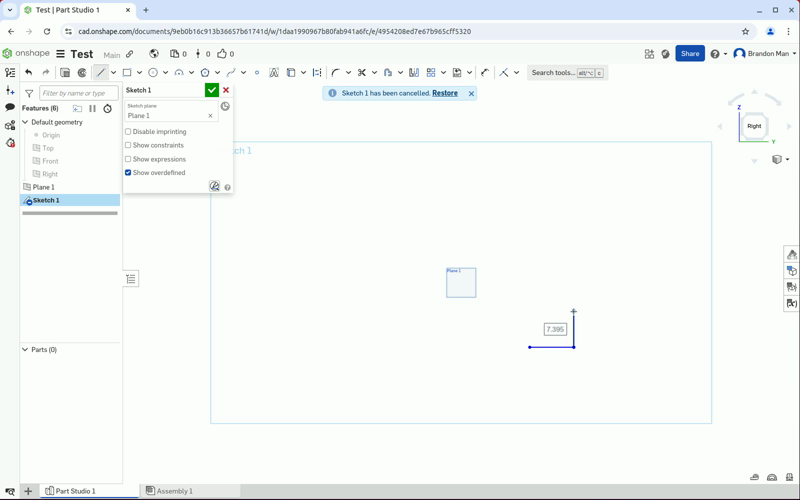
mouse_move(589, 311)
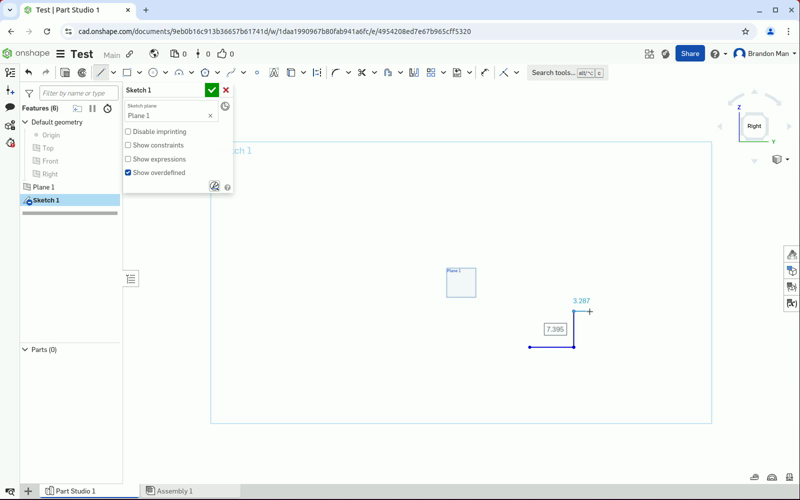
mouse_move(529, 311)
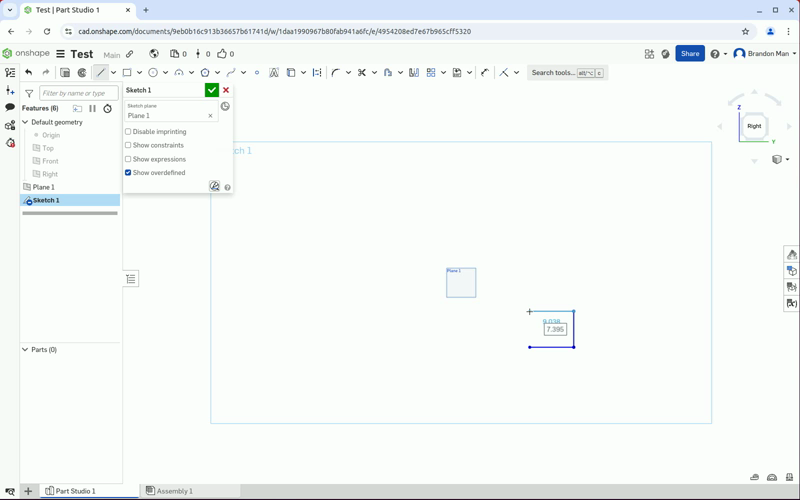
click(529, 311)
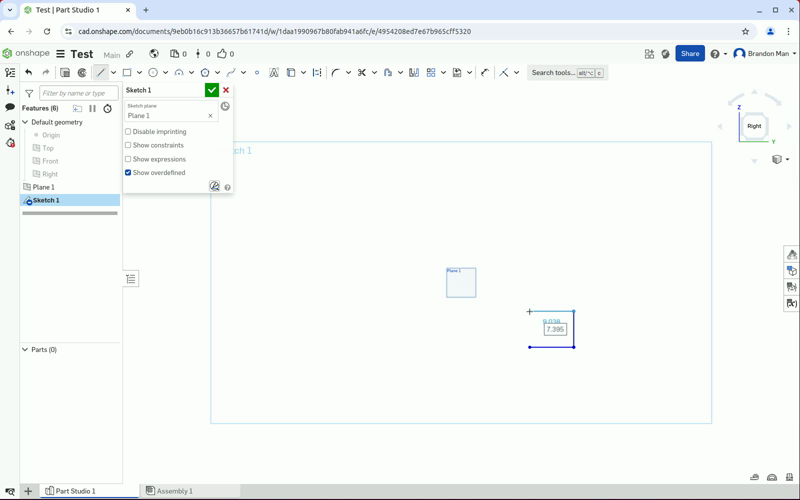
key_up(shift)
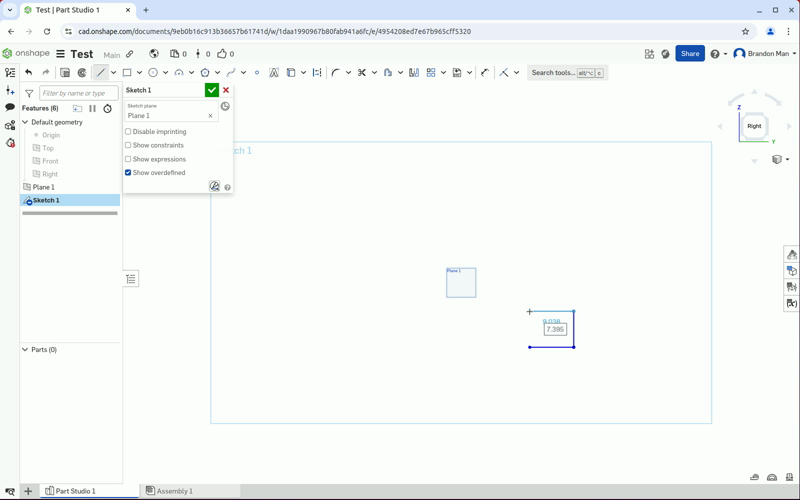
key_down(shift)
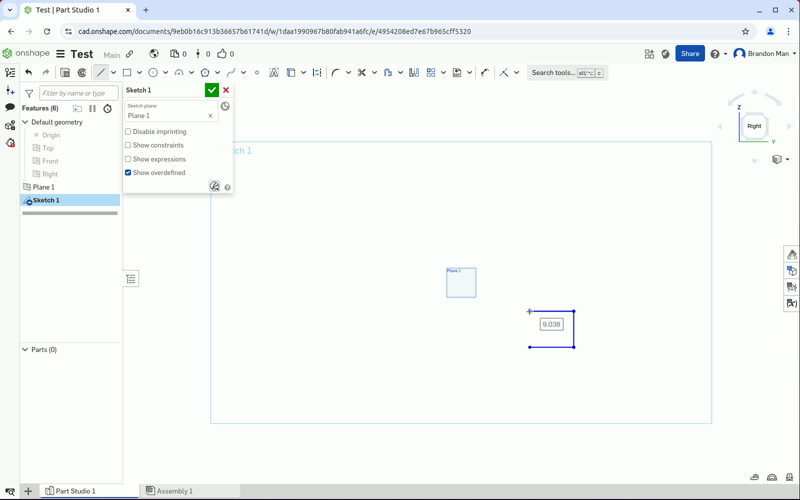
mouse_move(559, 311)
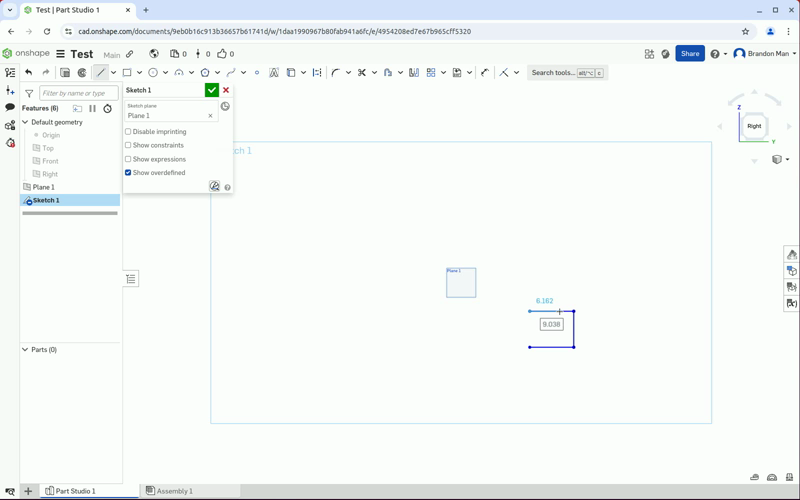
mouse_move(529, 315)
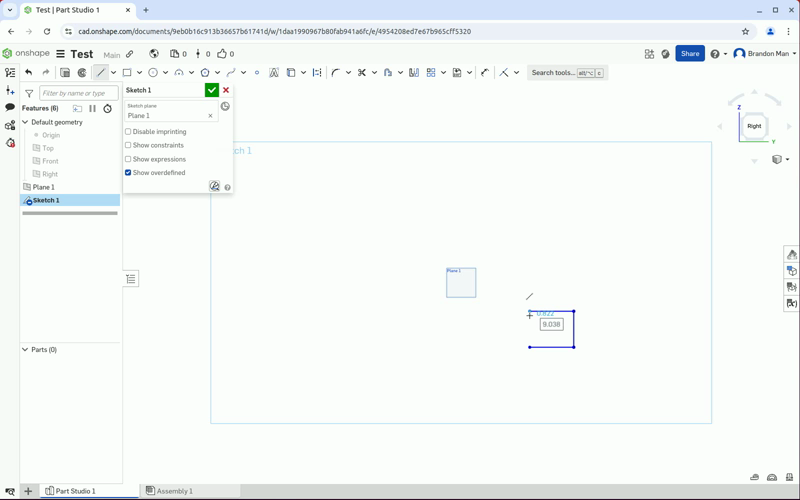
scroll(6)
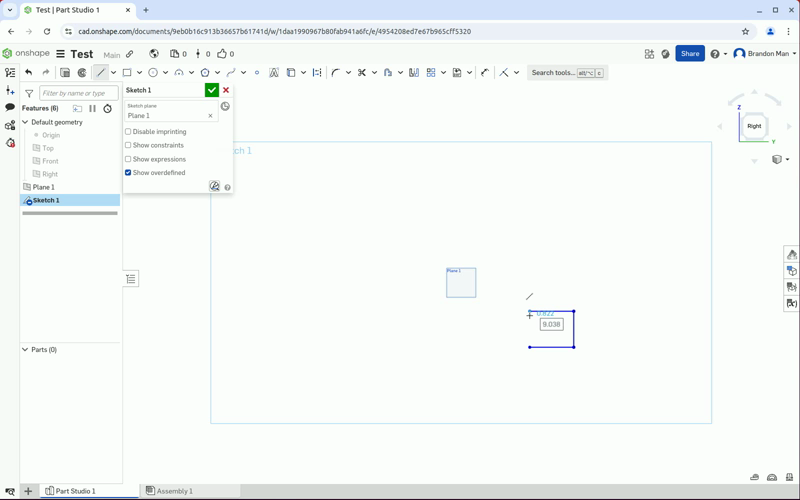
scroll(6)
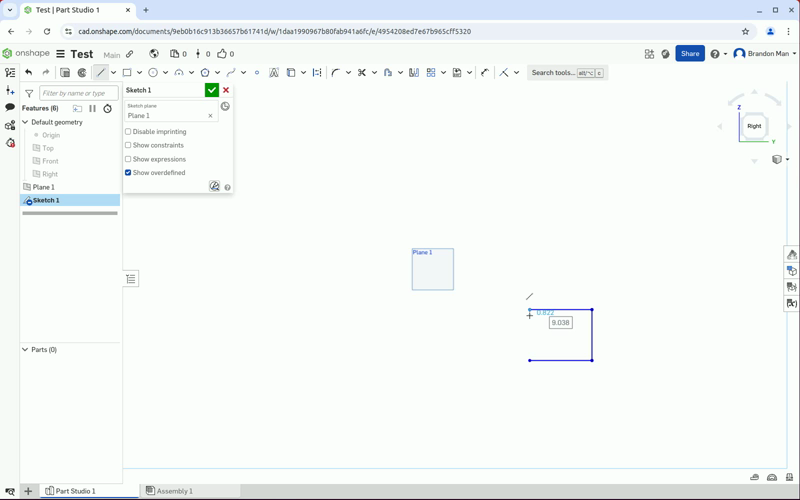
scroll(6)
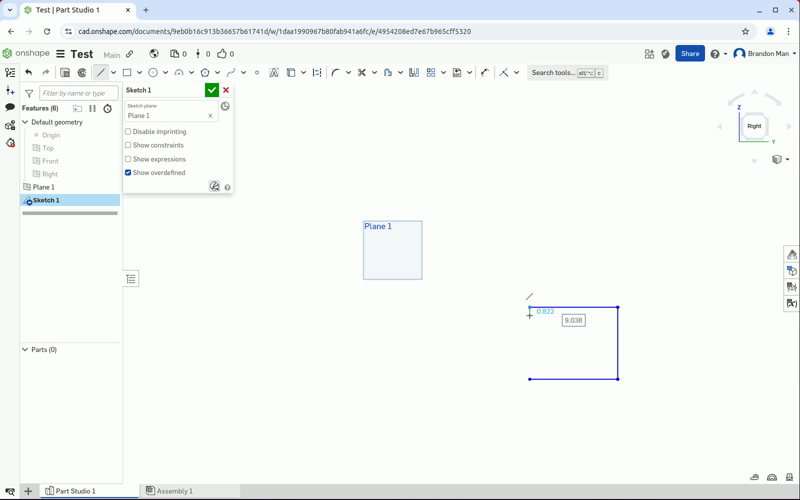
scroll(6)
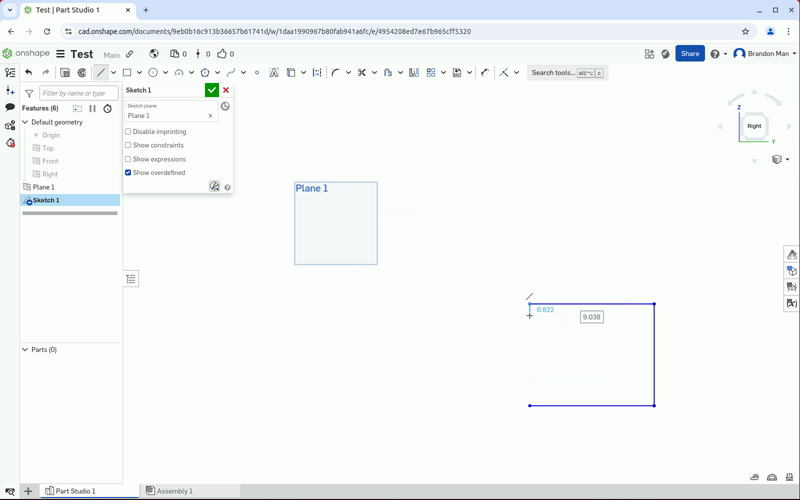
scroll(6)
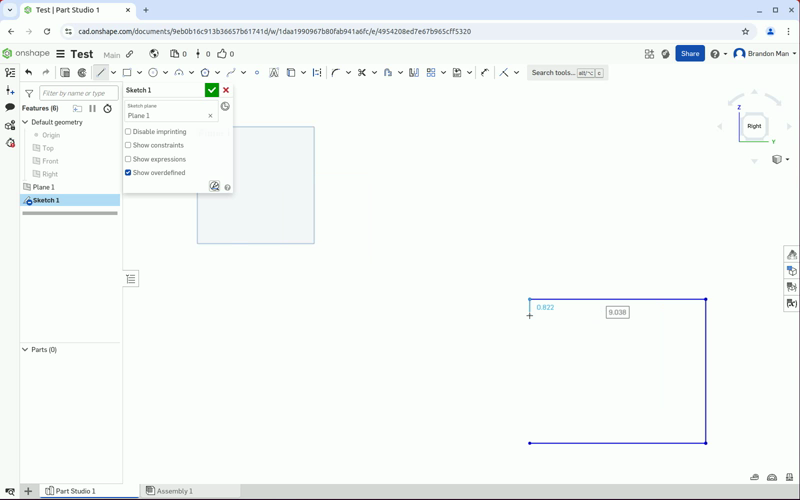
scroll(6)
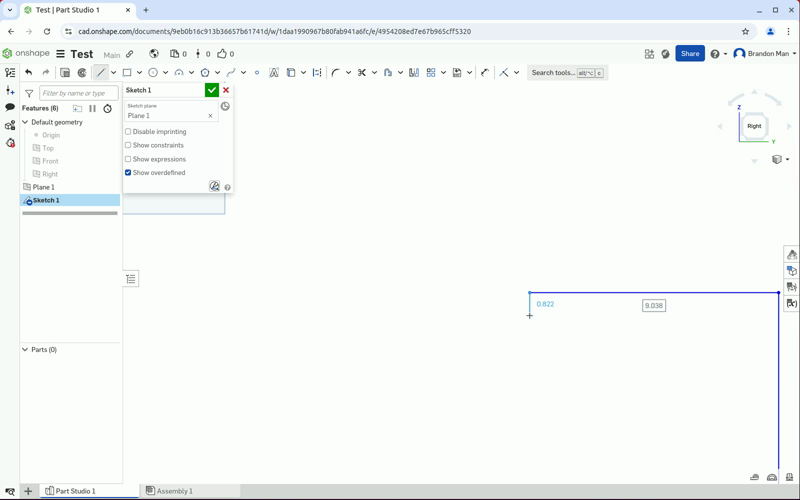
scroll(6)
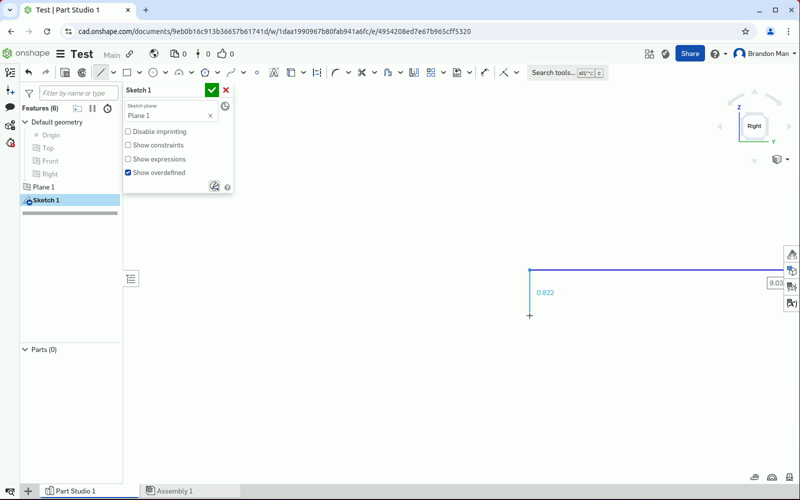
click(529, 315)
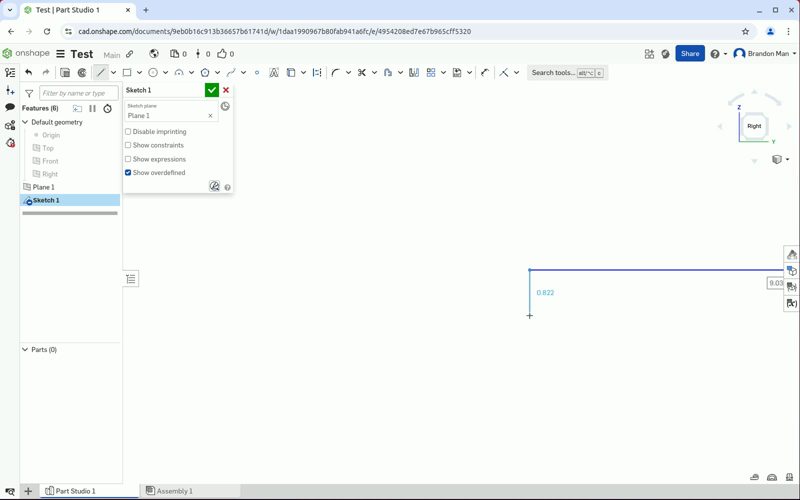
scroll(-6)
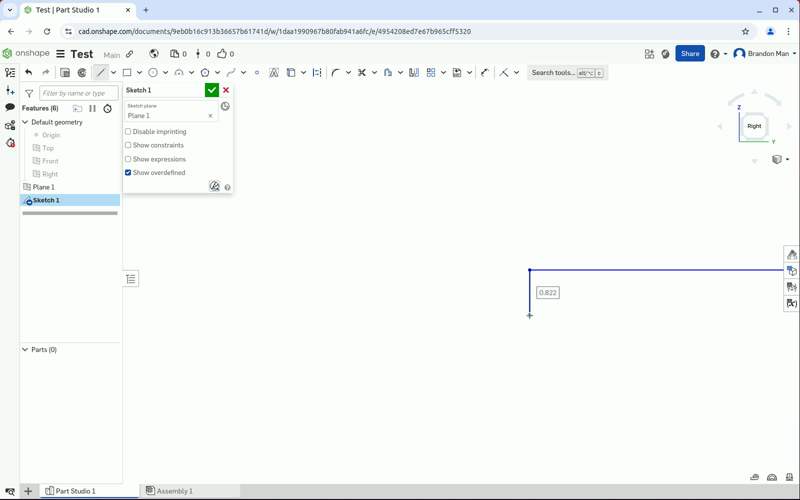
scroll(-6)
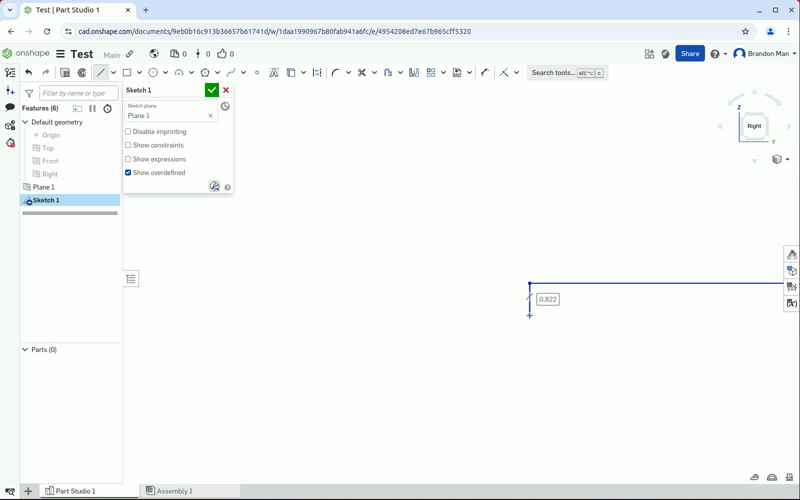
scroll(-6)
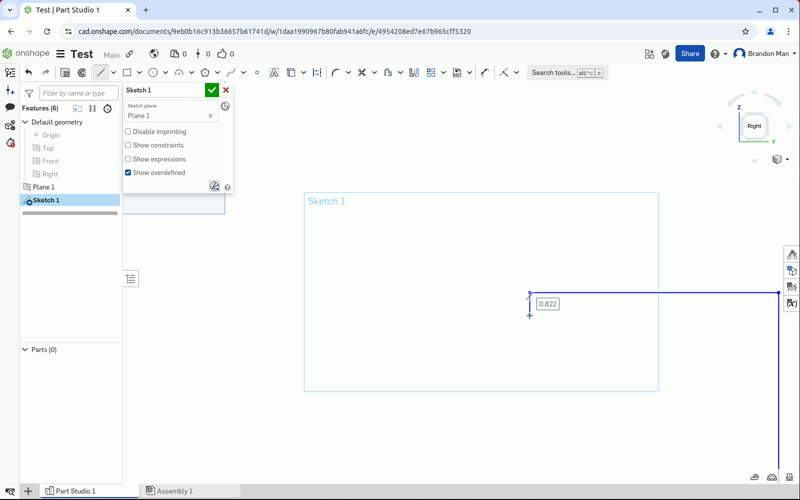
scroll(-6)
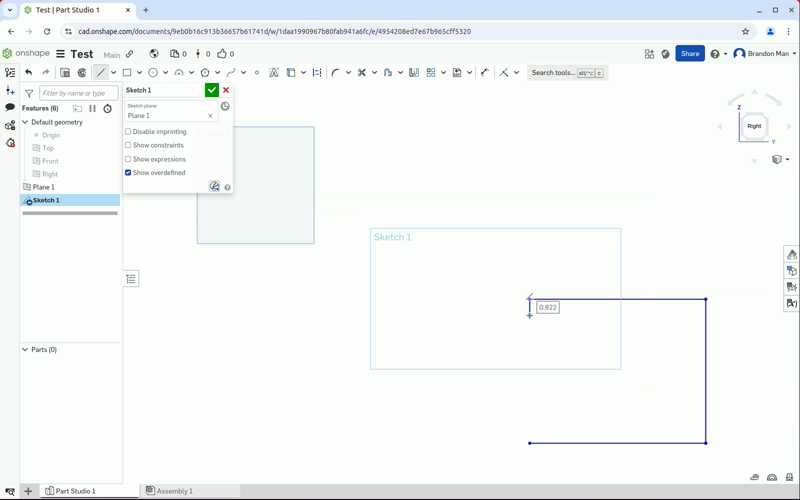
scroll(-6)
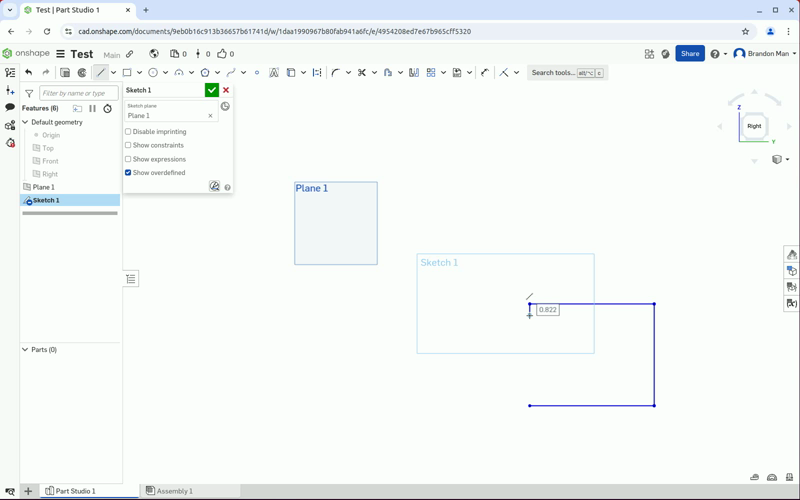
scroll(-6)
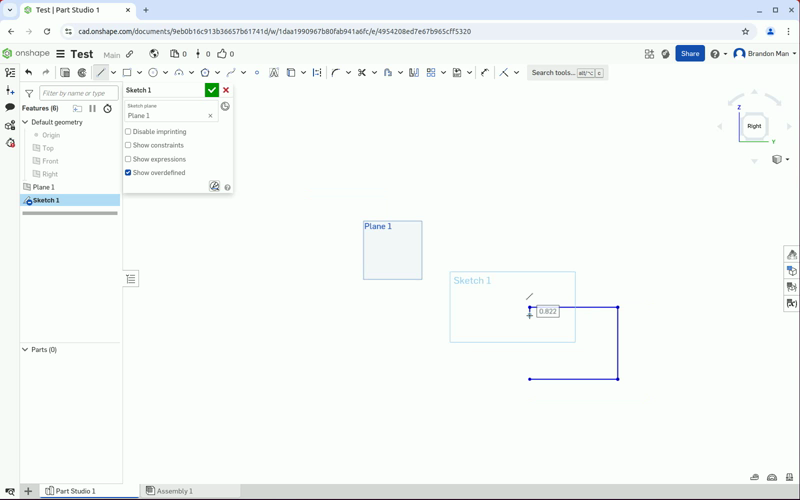
scroll(-6)
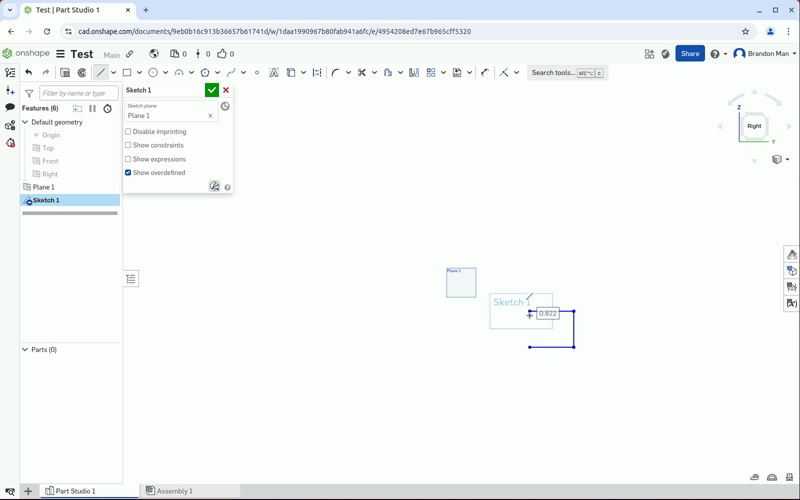
key_up(shift)
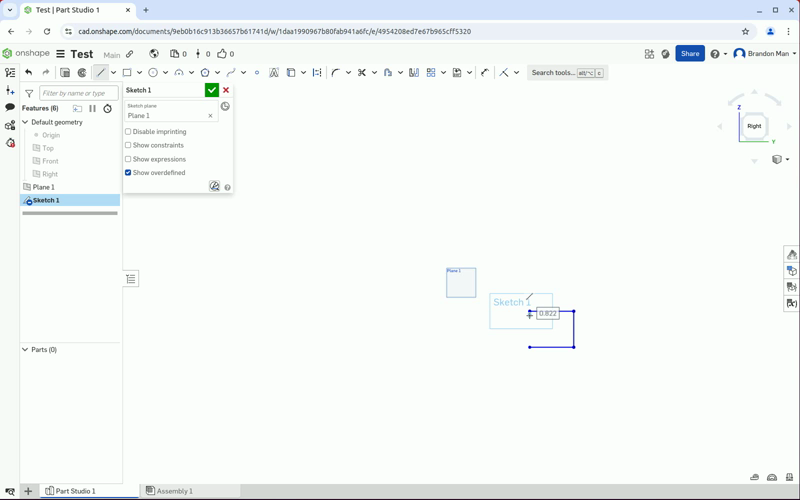
key_down(shift)
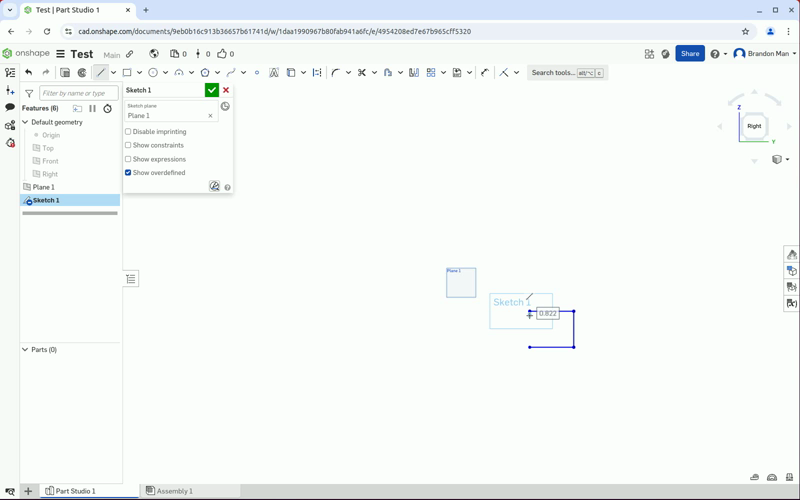
mouse_move(559, 315)
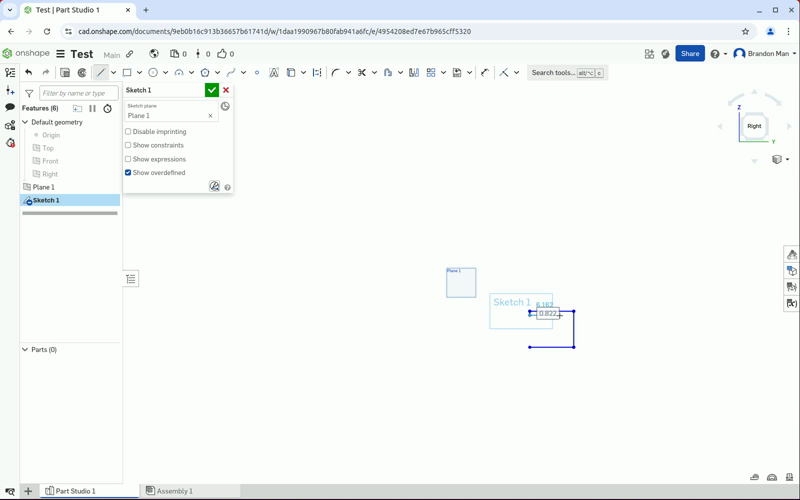
mouse_move(539, 315)
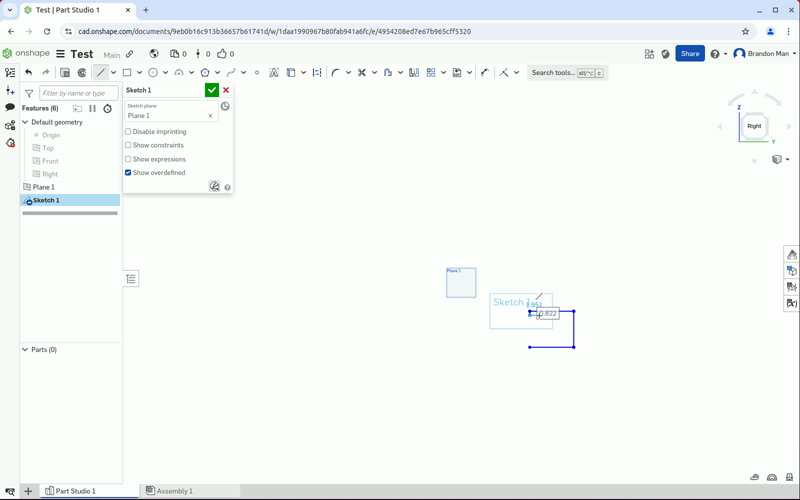
click(539, 315)
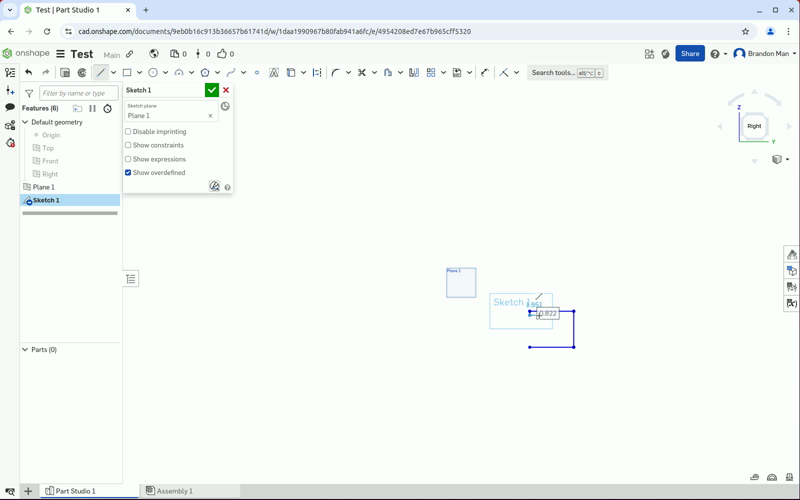
key_up(shift)
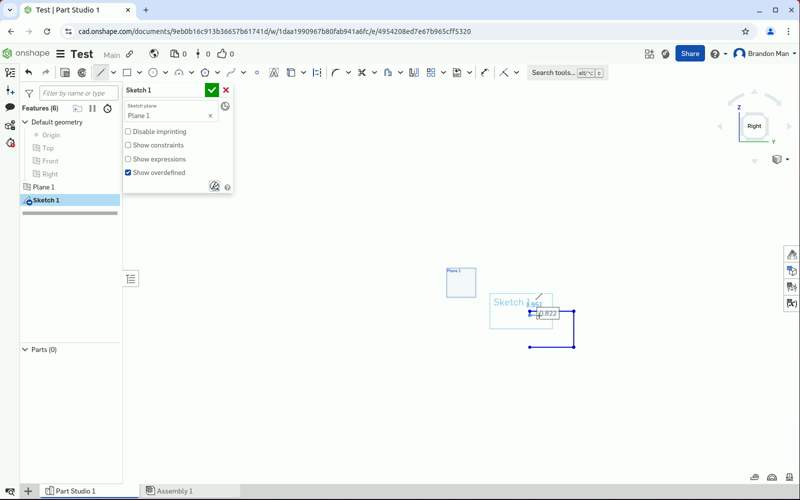
key_down(shift)
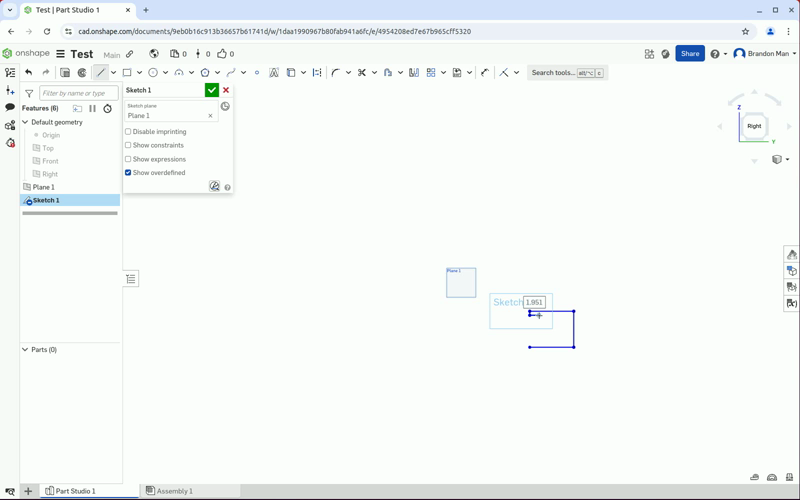
mouse_move(569, 315)
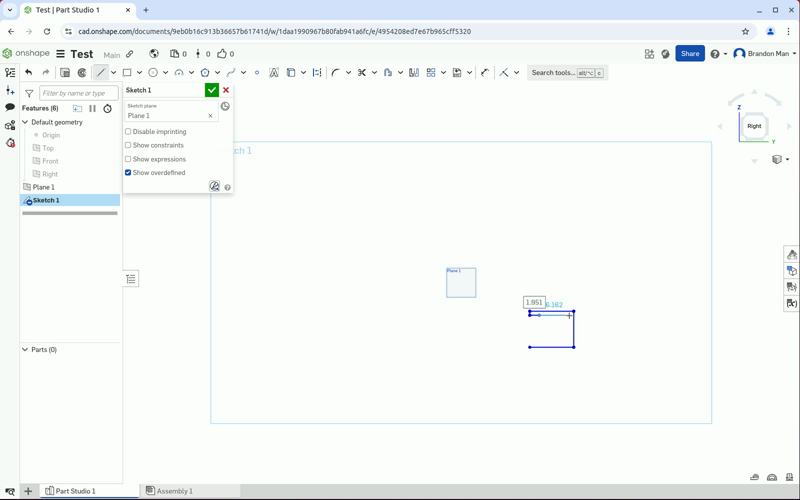
mouse_move(539, 333)
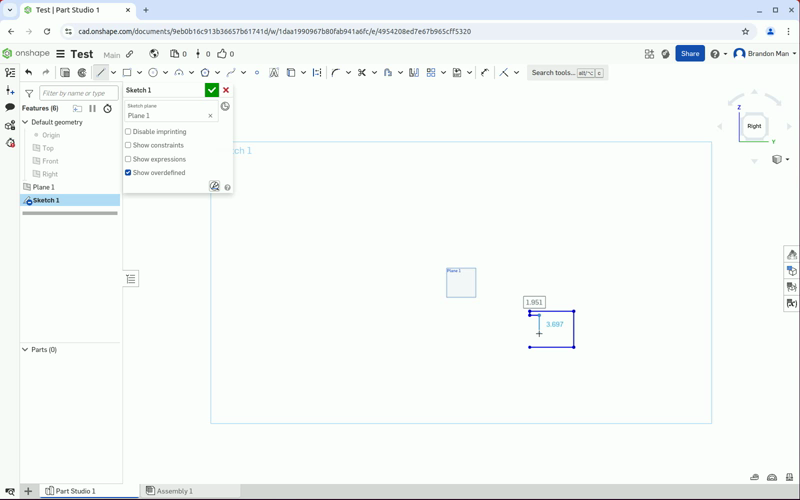
click(539, 333)
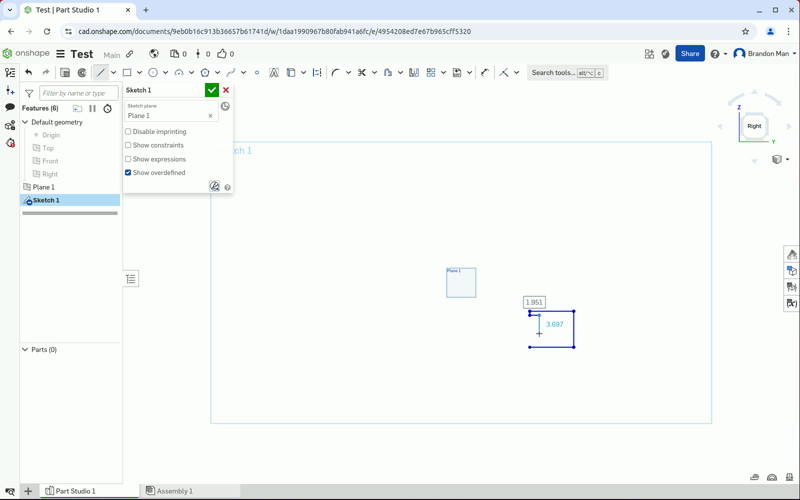
key_up(shift)
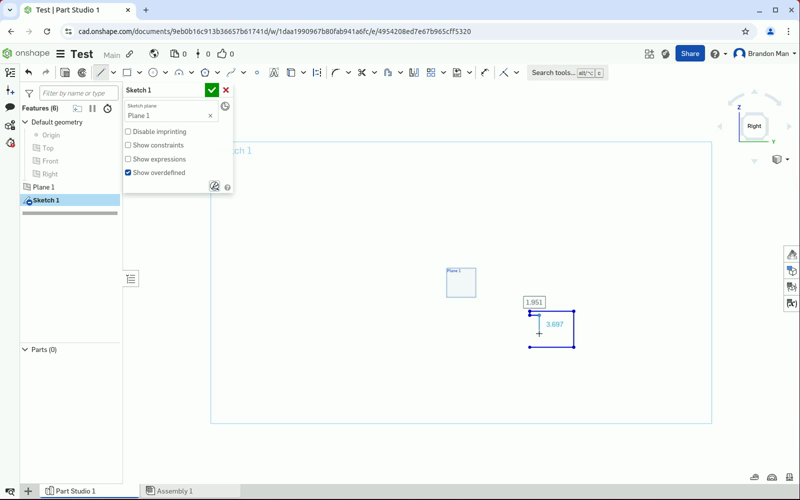
key_down(shift)
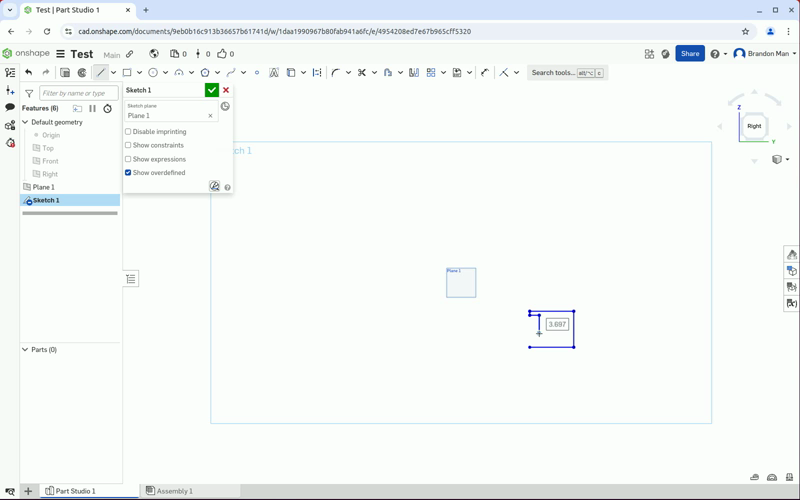
mouse_move(569, 333)
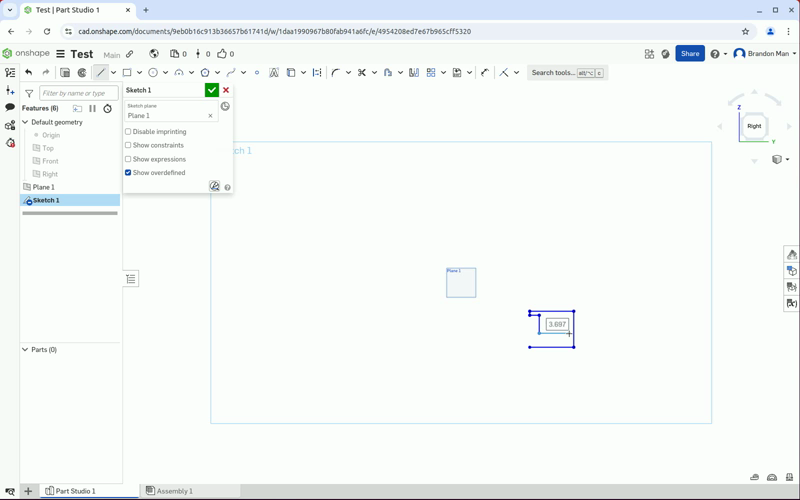
mouse_move(529, 333)
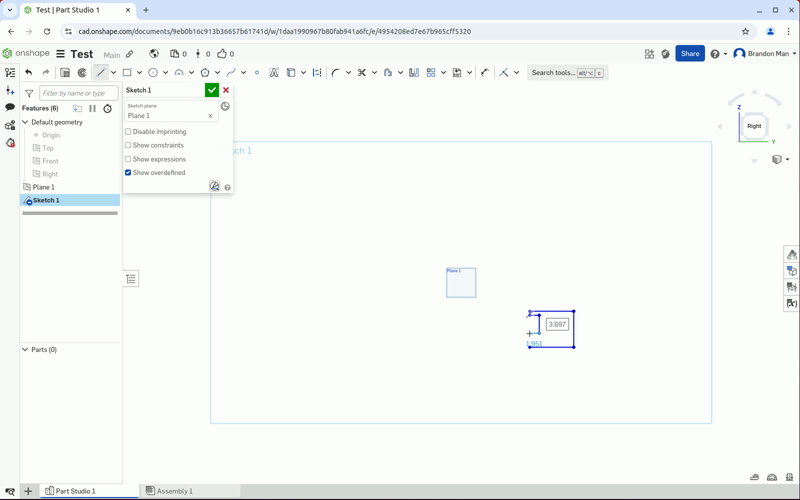
click(529, 333)
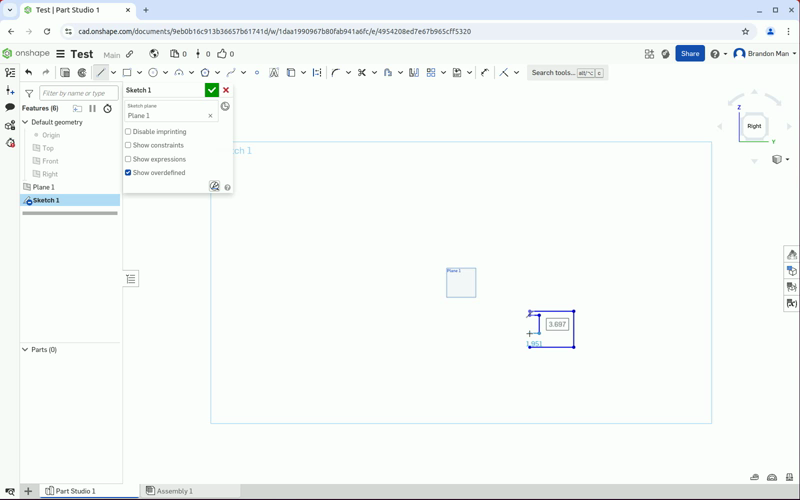
key_up(shift)
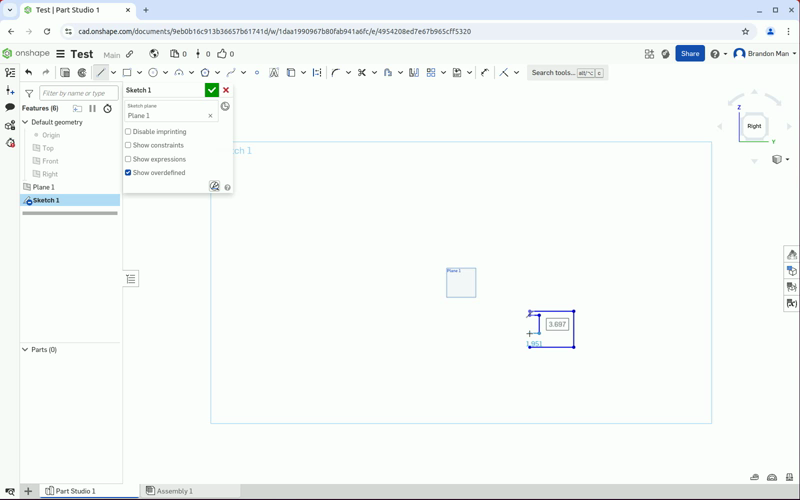
mouse_move(559, 333)
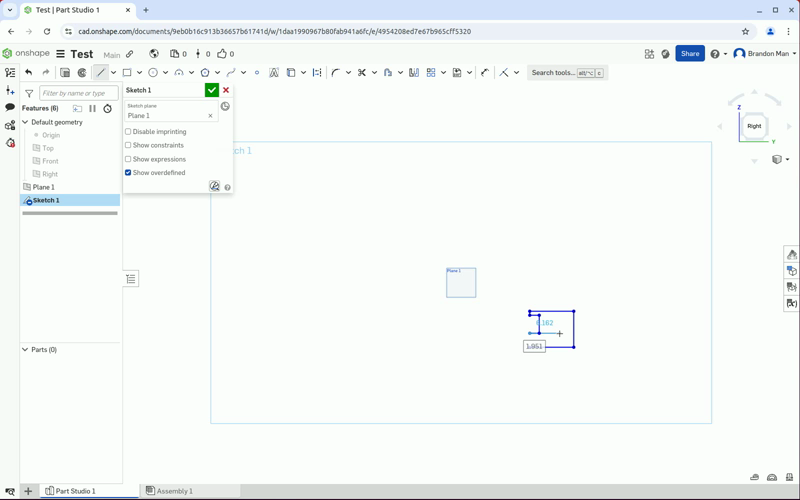
key_down(shift)
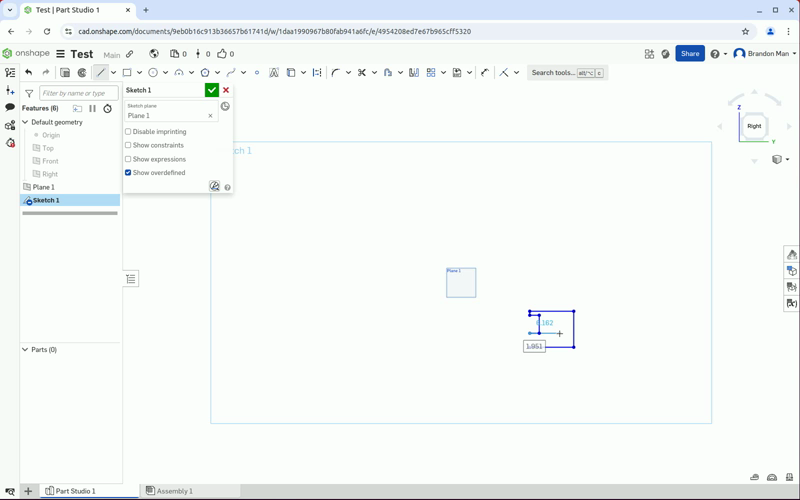
mouse_move(529, 347)
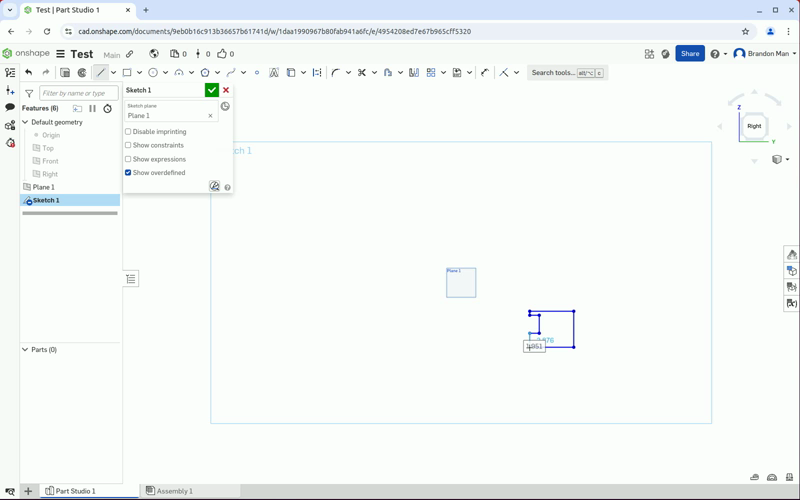
key_up(shift)
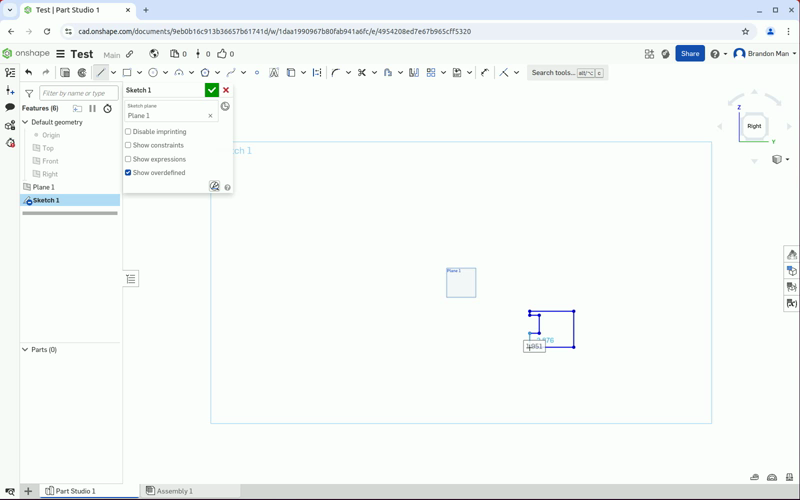
click(529, 347)
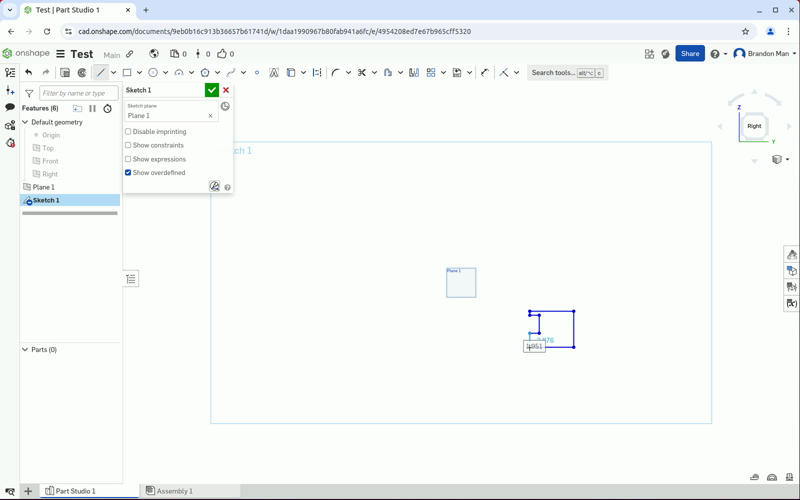
key(esc)
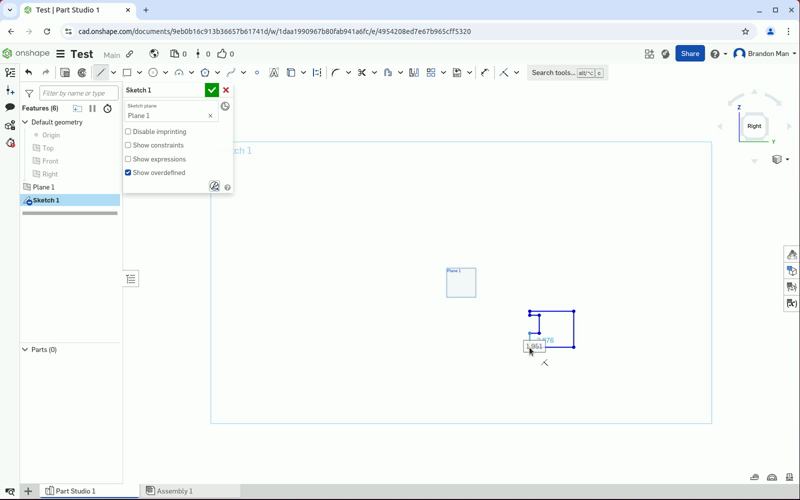
mouse_move(572, 339)
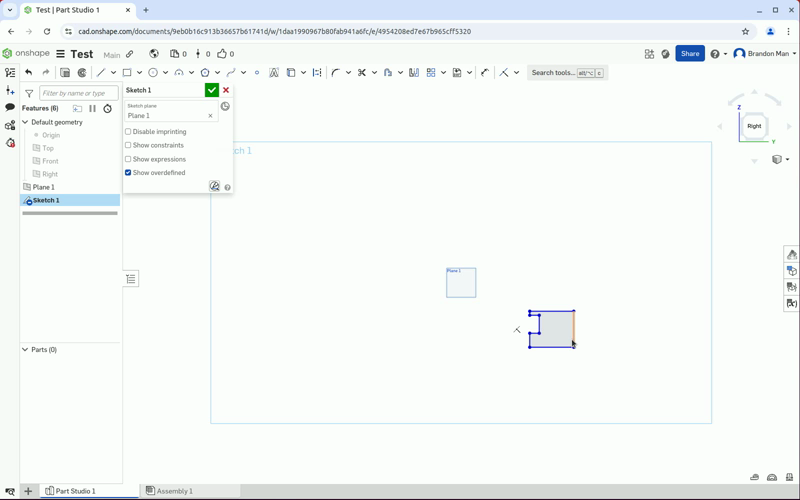
scroll(6)
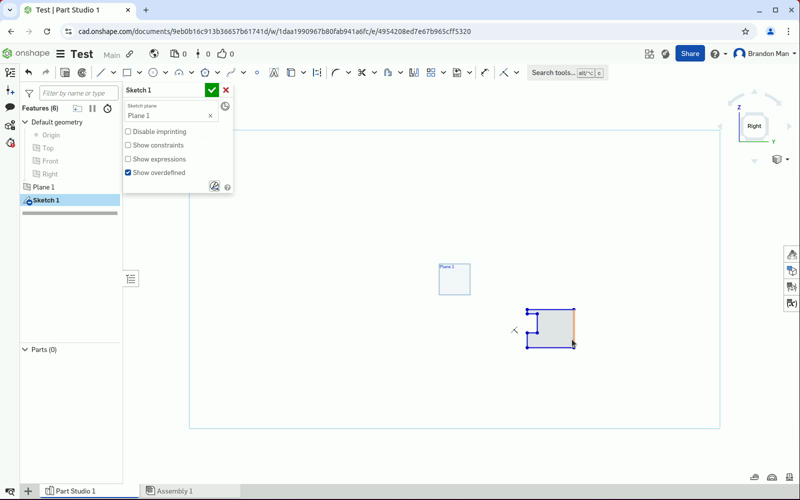
scroll(6)
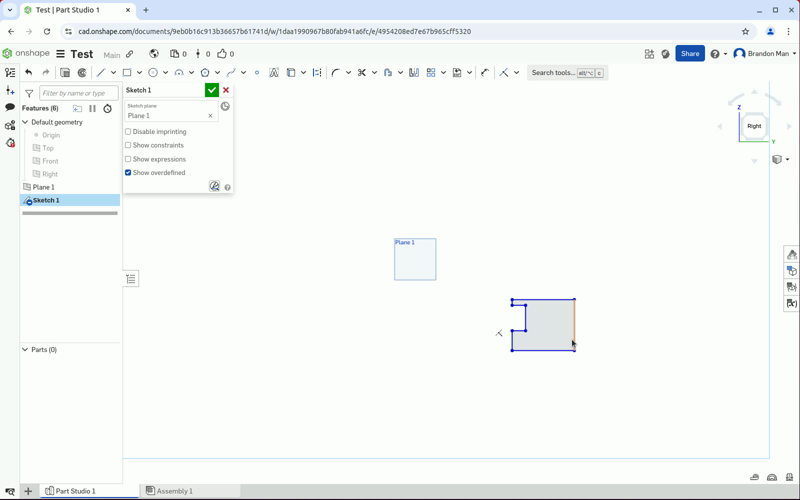
scroll(6)
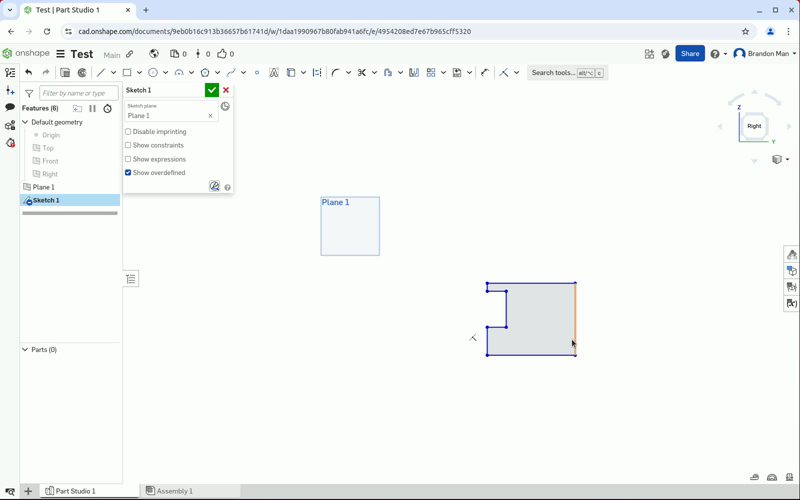
scroll(6)
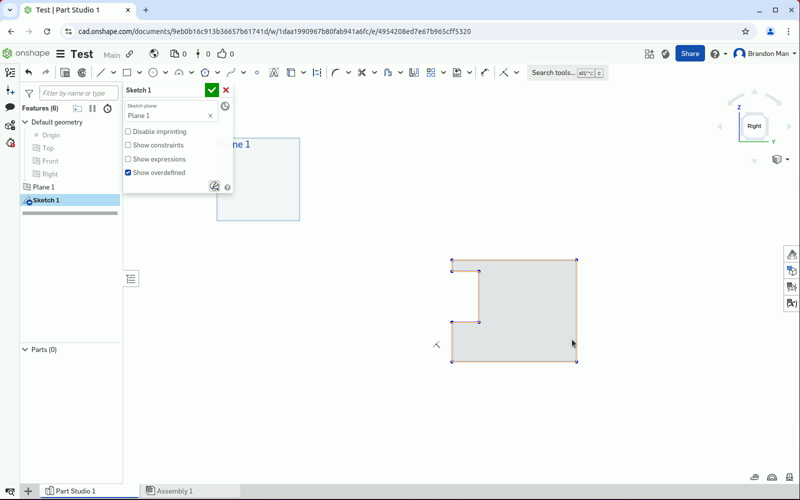
scroll(6)
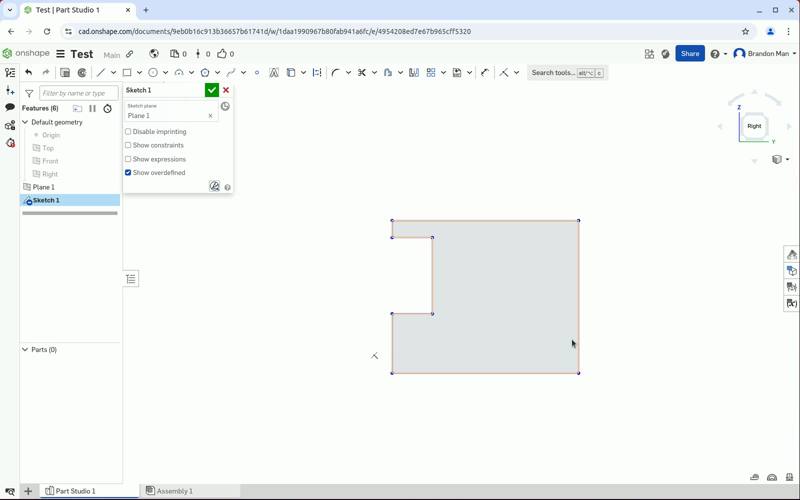
scroll(6)
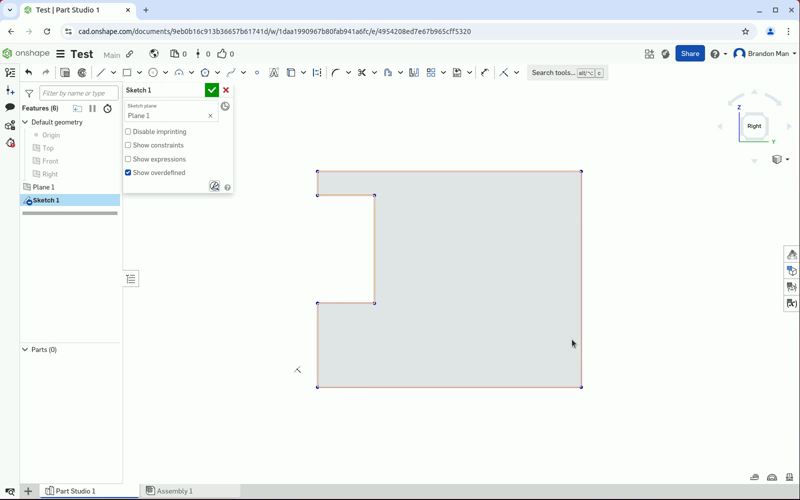
scroll(6)
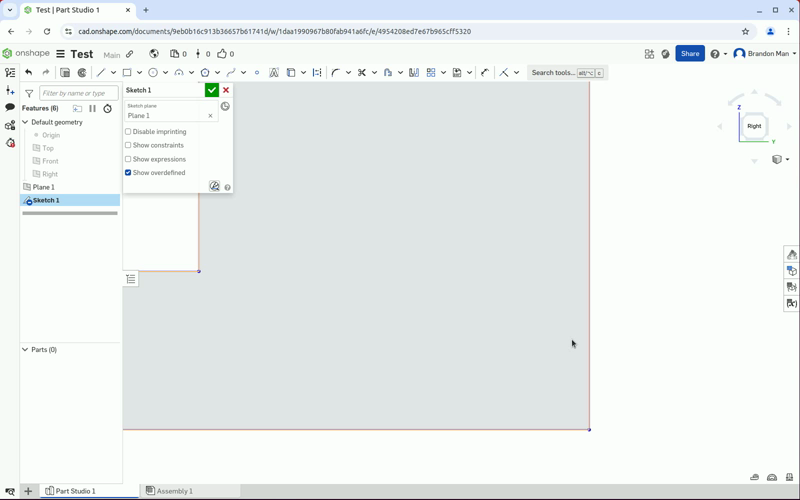
click(572, 339)
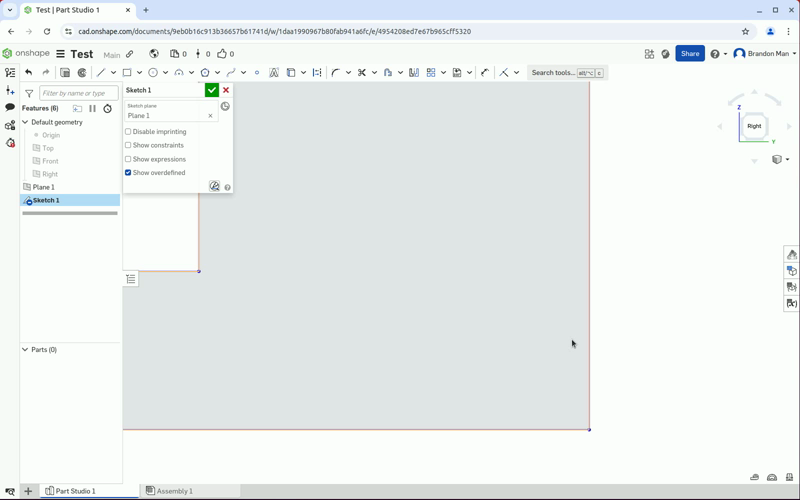
scroll(-6)
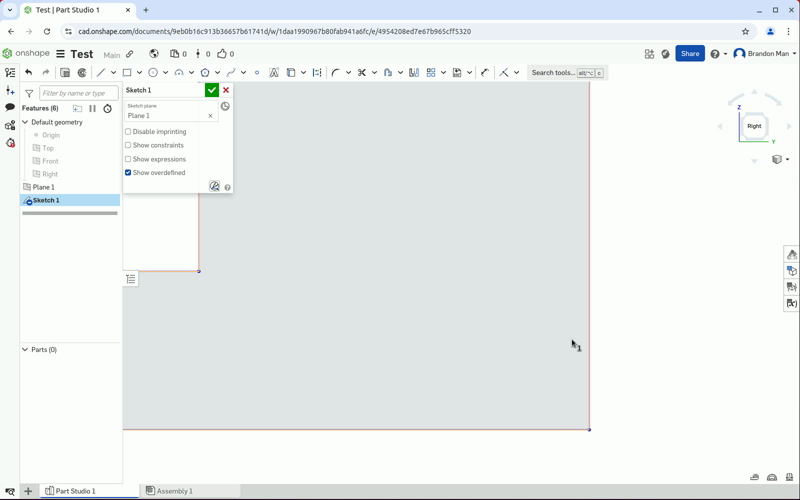
scroll(-6)
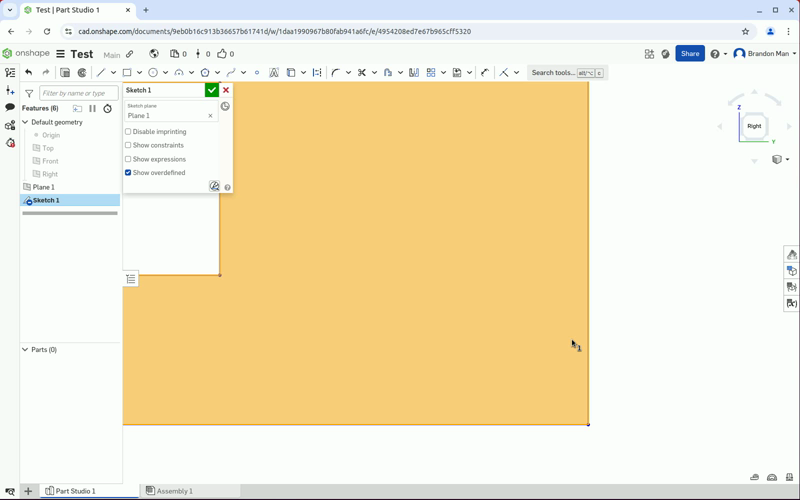
scroll(-6)
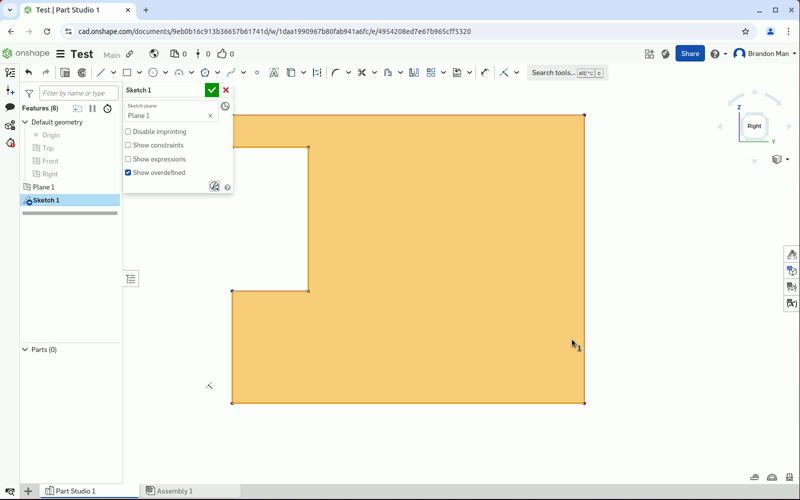
scroll(-6)
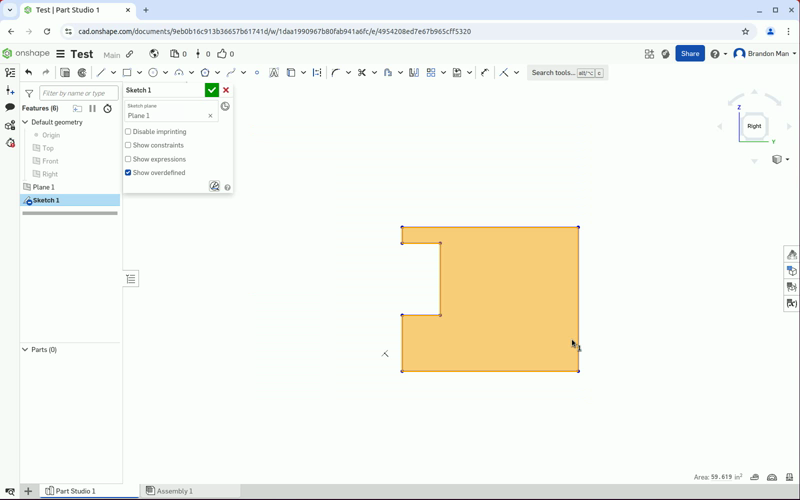
scroll(-6)
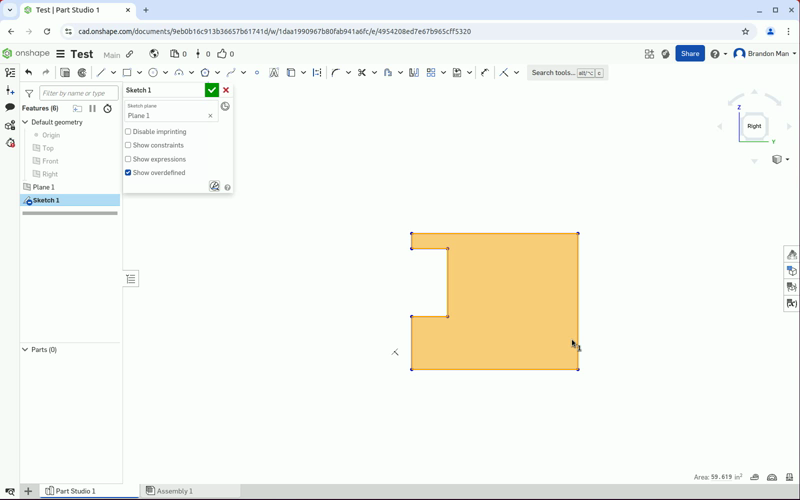
scroll(-6)
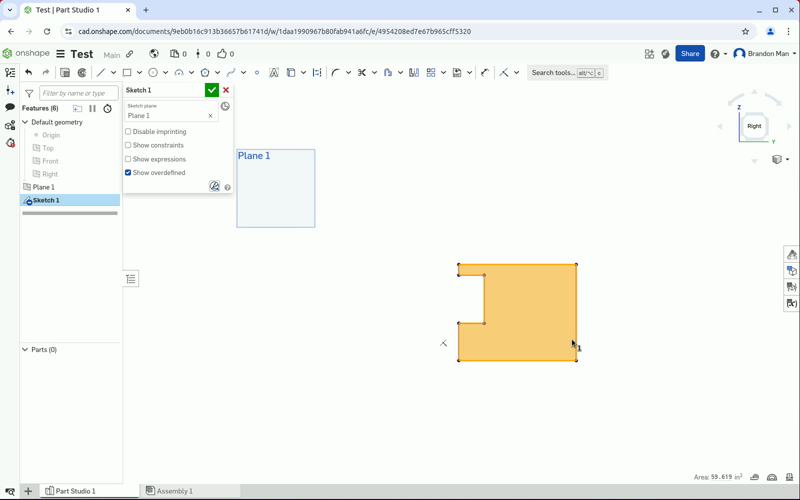
scroll(-6)
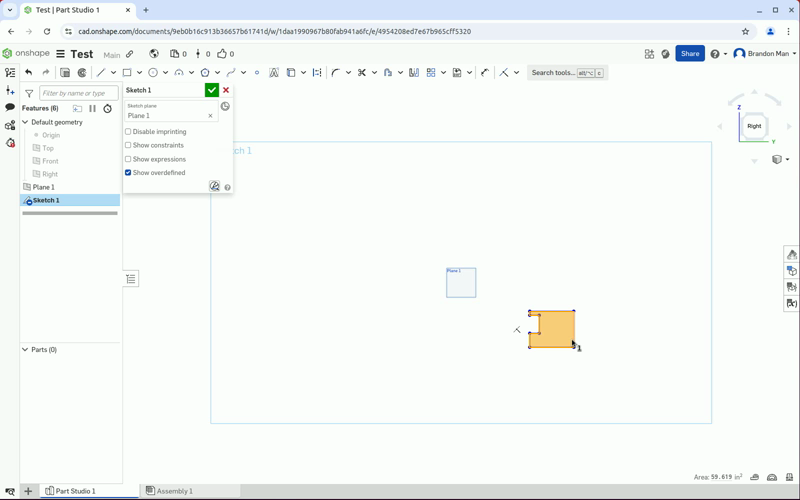
mouse_move(73, 352)
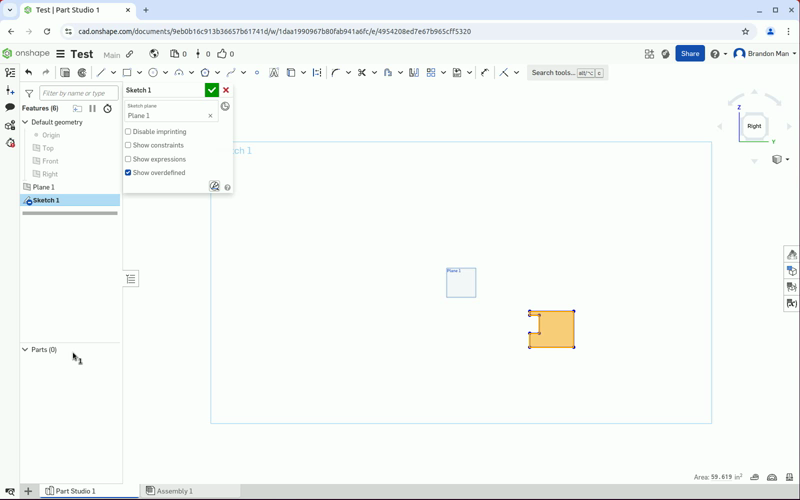
key(shift+y)
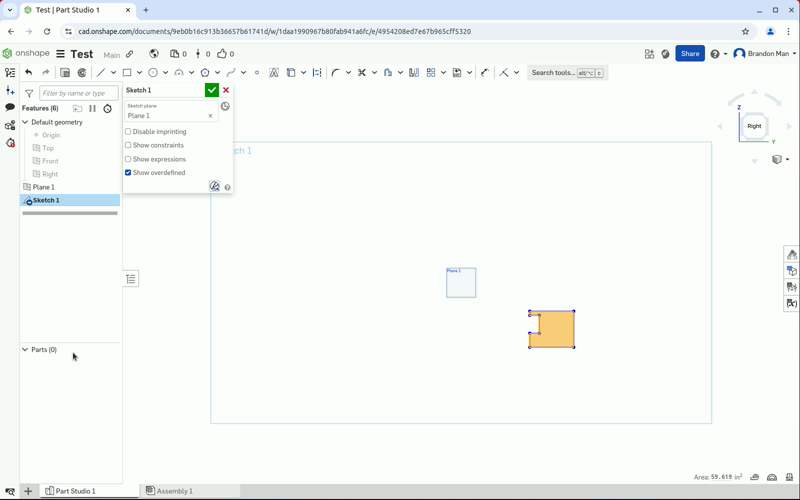
key(shift+e)
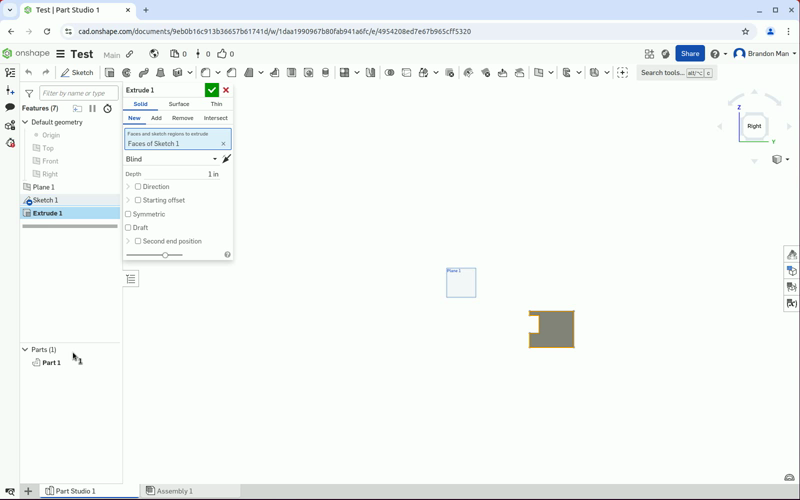
mouse_move(143, 106)
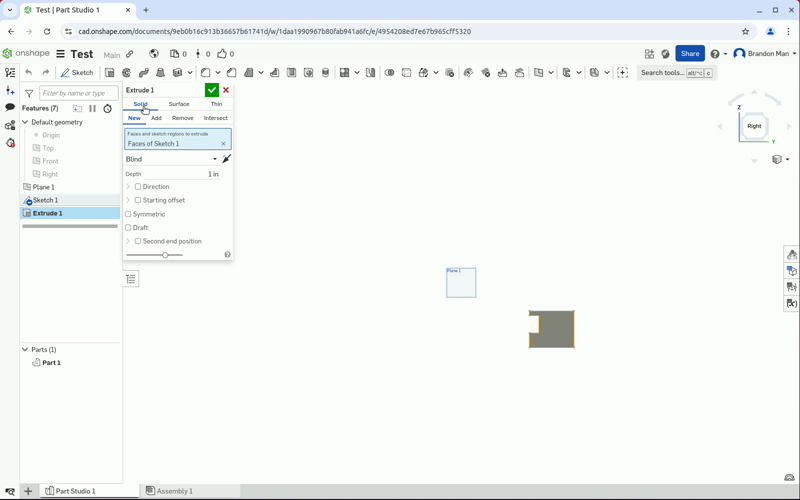
click(143, 106)
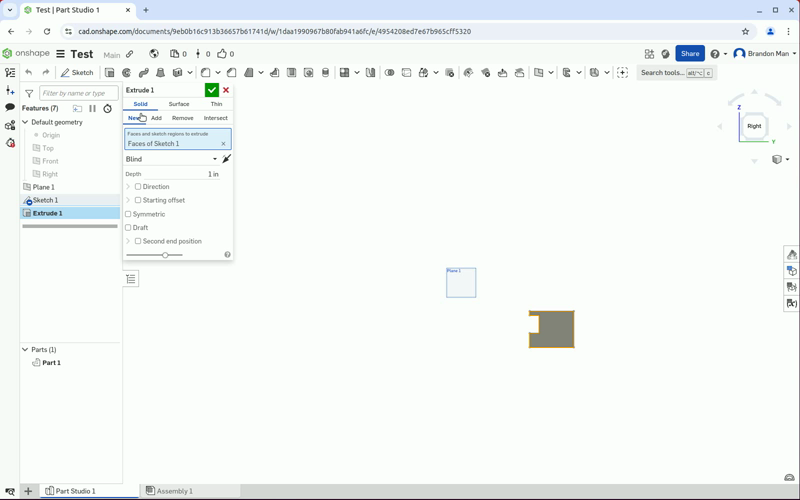
mouse_move(137, 120)
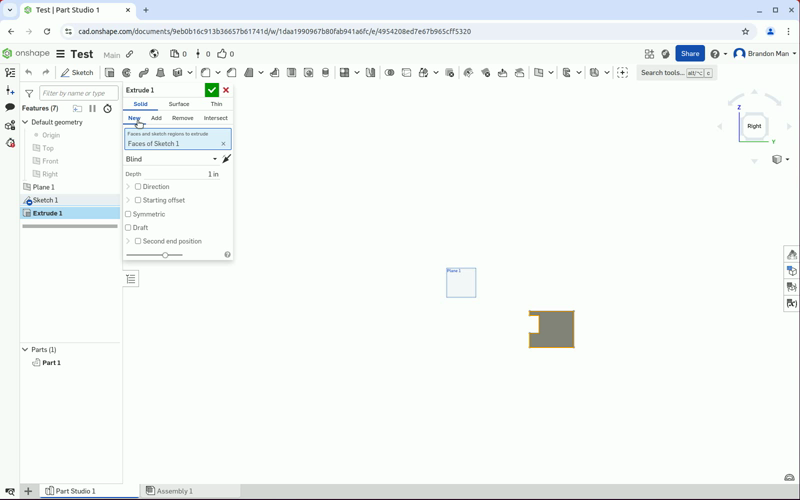
click(137, 120)
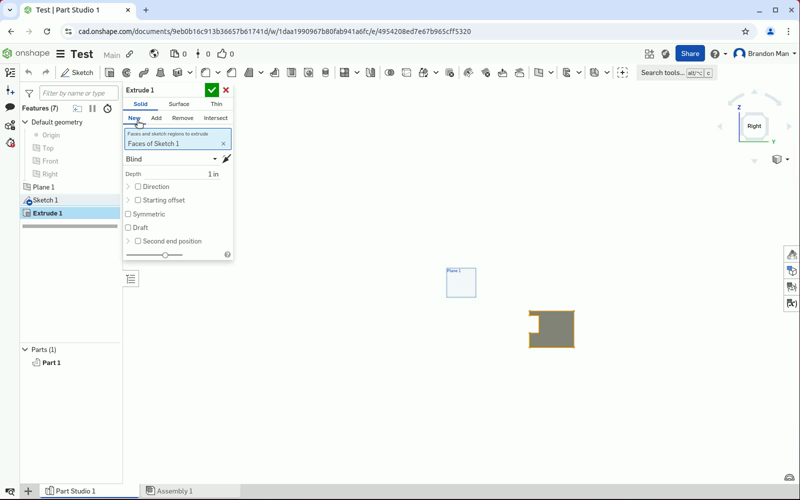
key(tab, 4)
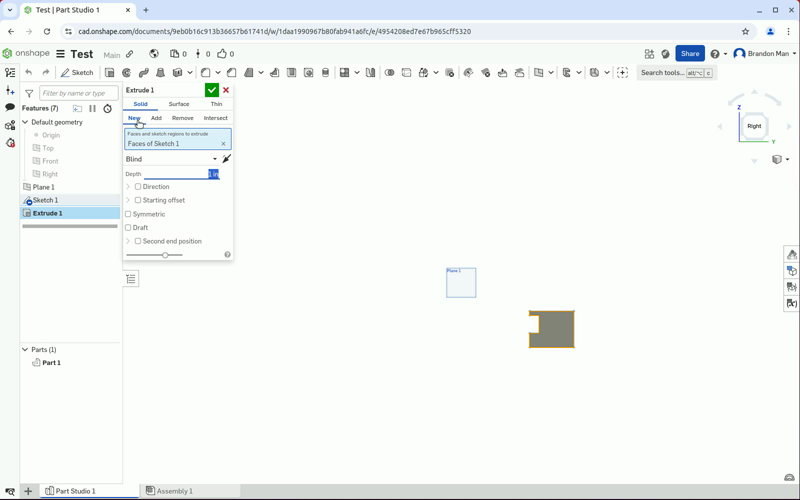
text(1.204)
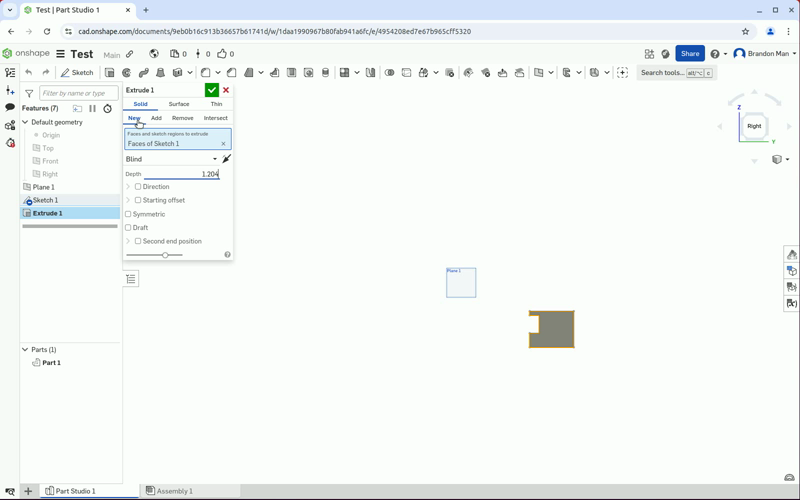
key(enter)
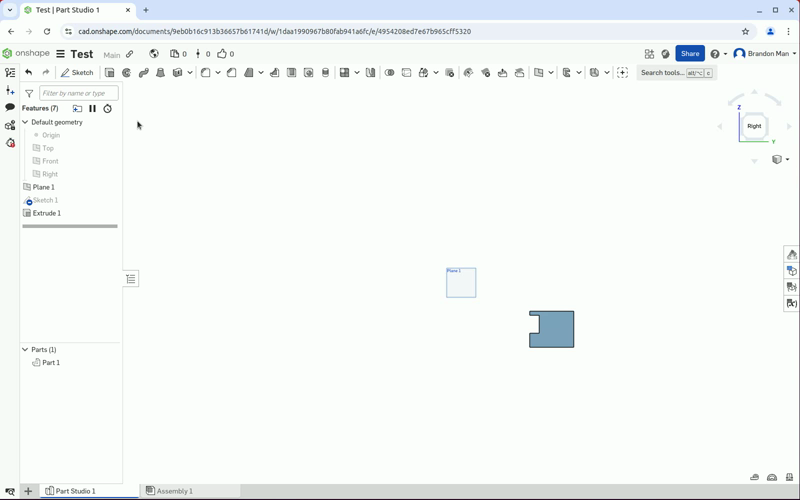
key(shift+h)
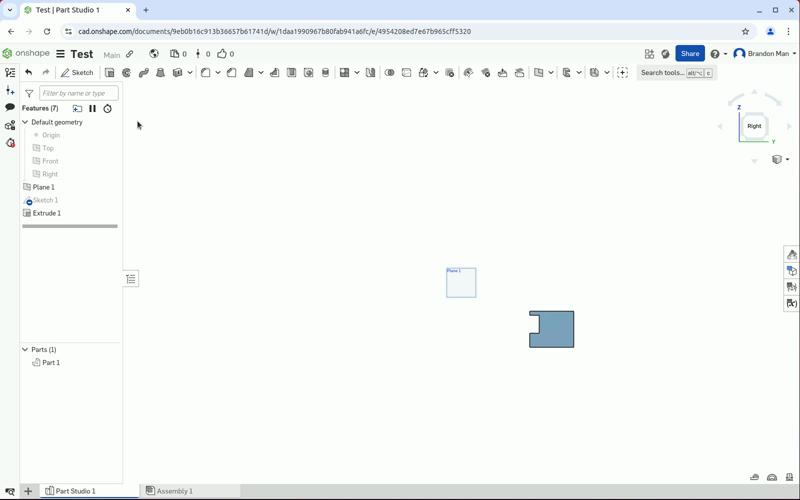
key(shift+h)
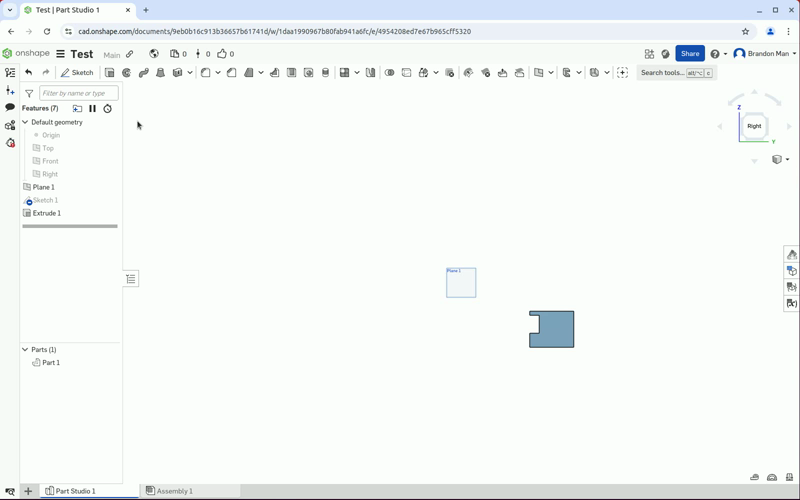
mouse_move(73, 189)
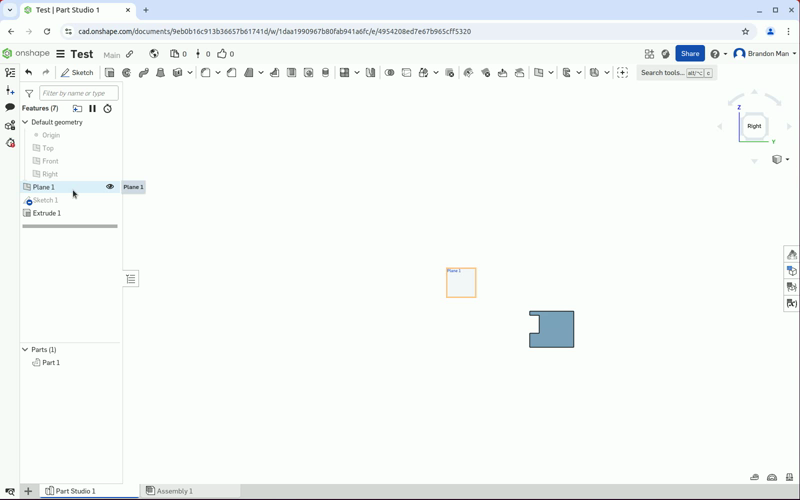
click(73, 189)
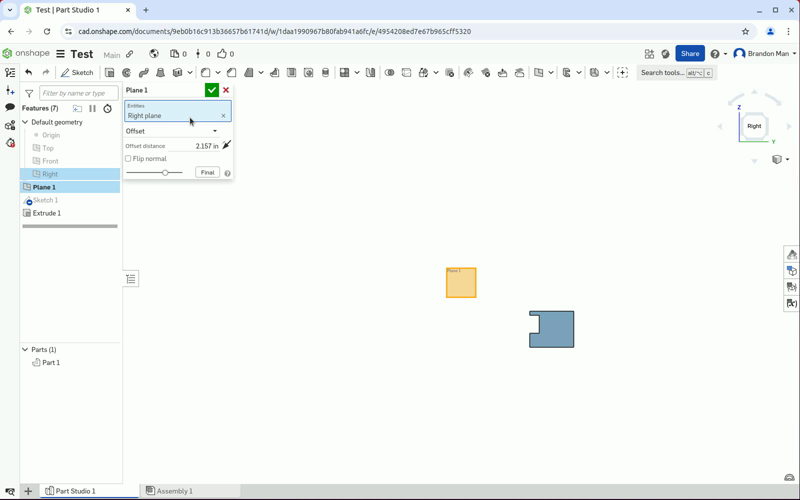
mouse_move(229, 92)
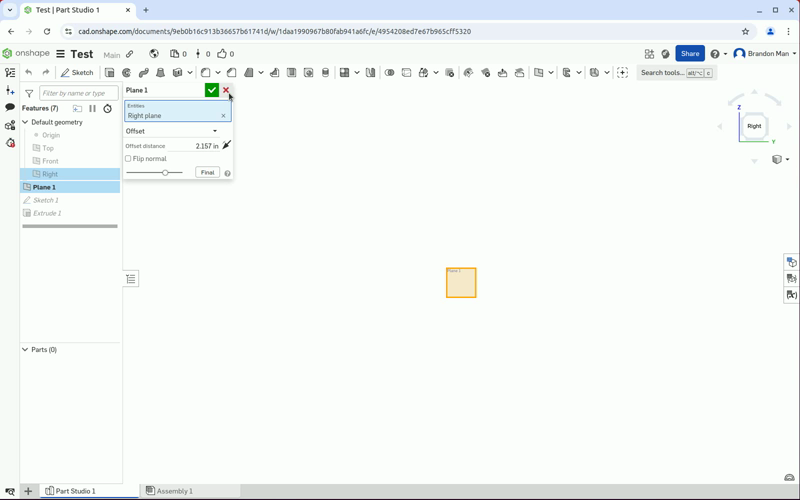
click(229, 92)
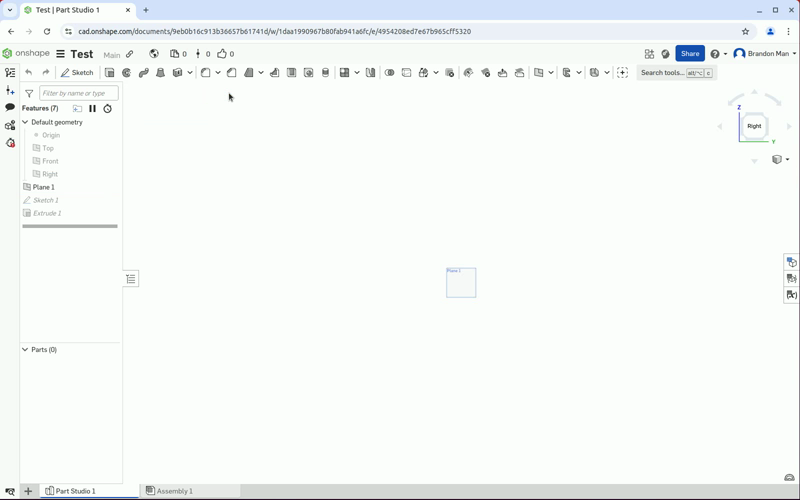
key(shift+s)
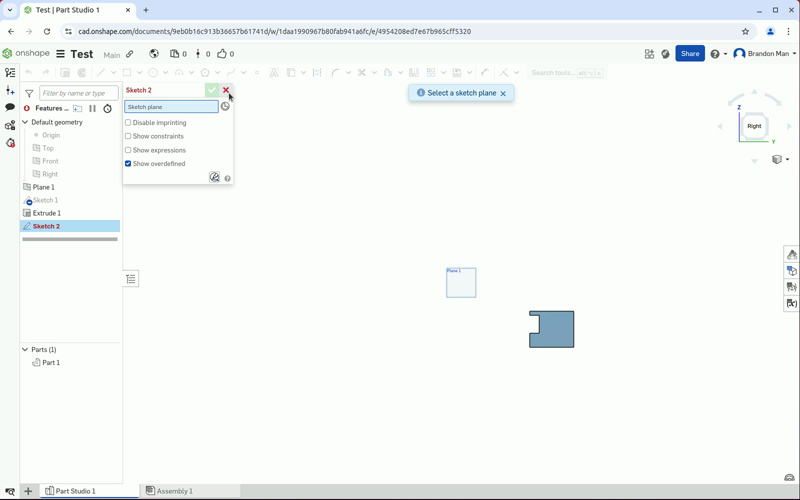
mouse_move(73, 189)
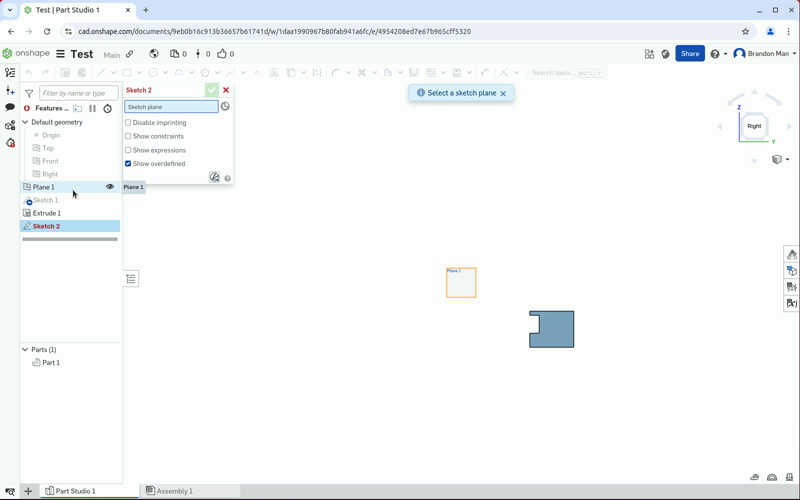
click(73, 189)
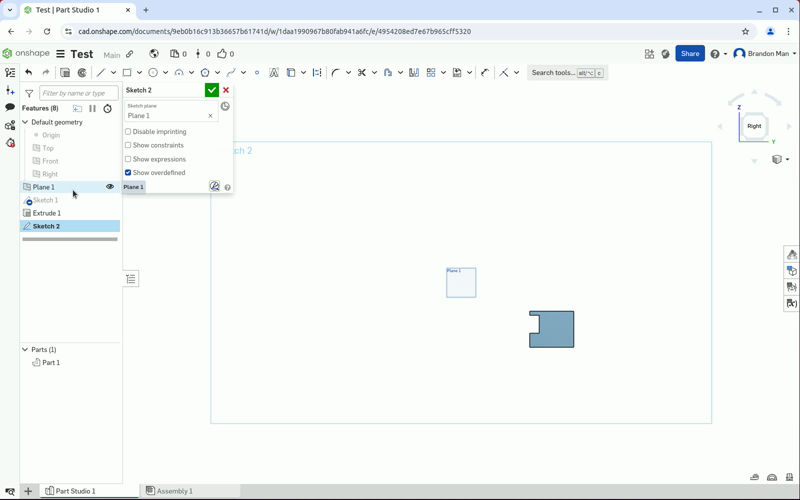
mouse_move(73, 352)
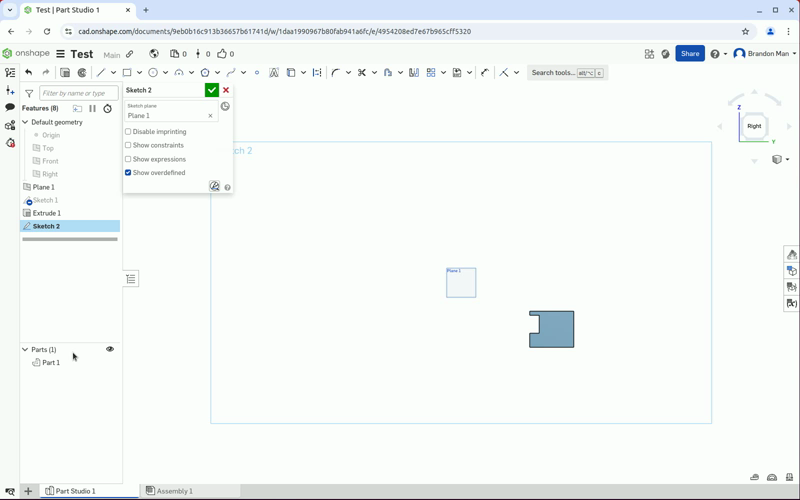
key(y)
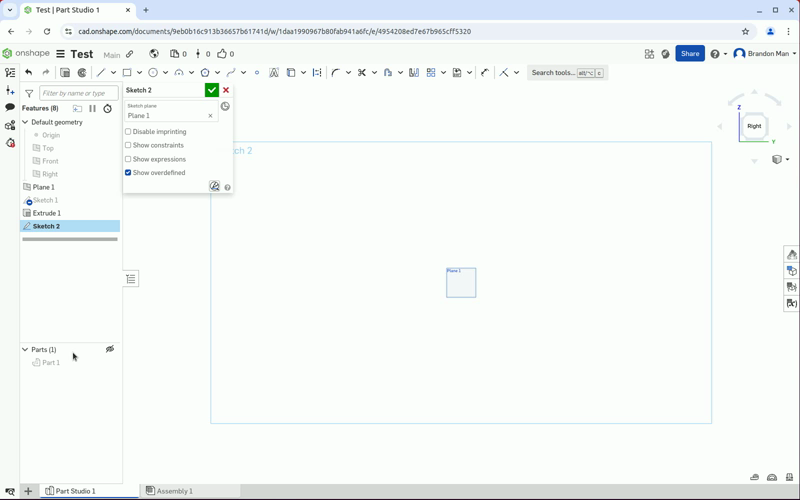
key(l)
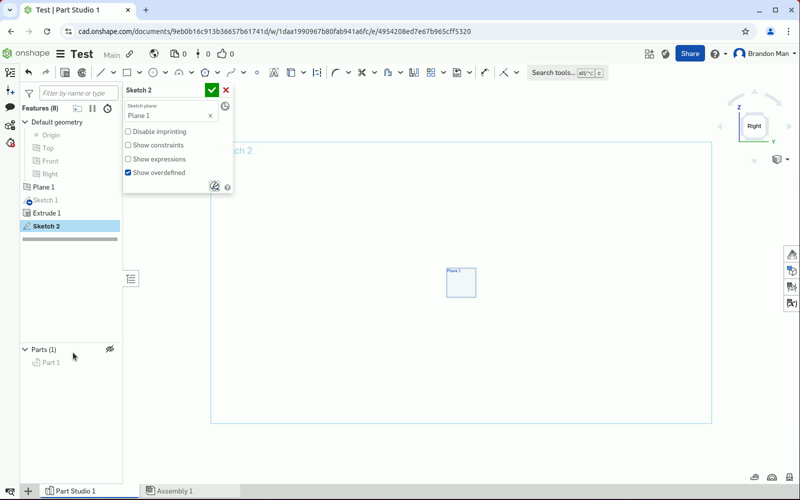
key_down(shift)
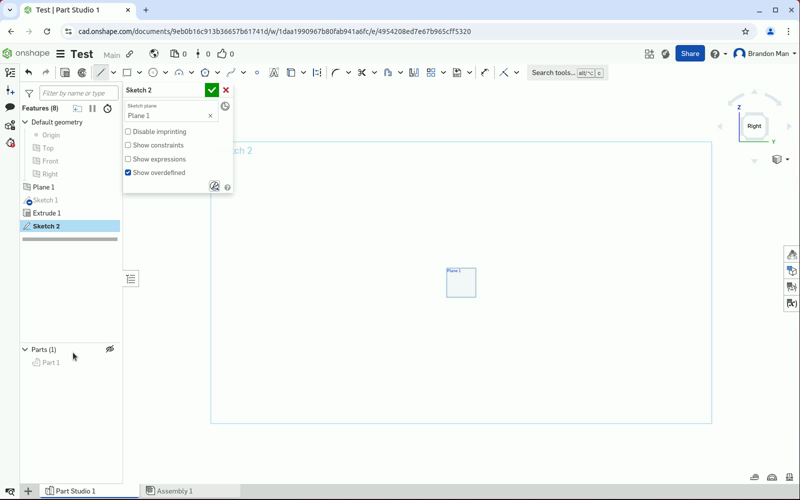
mouse_move(529, 333)
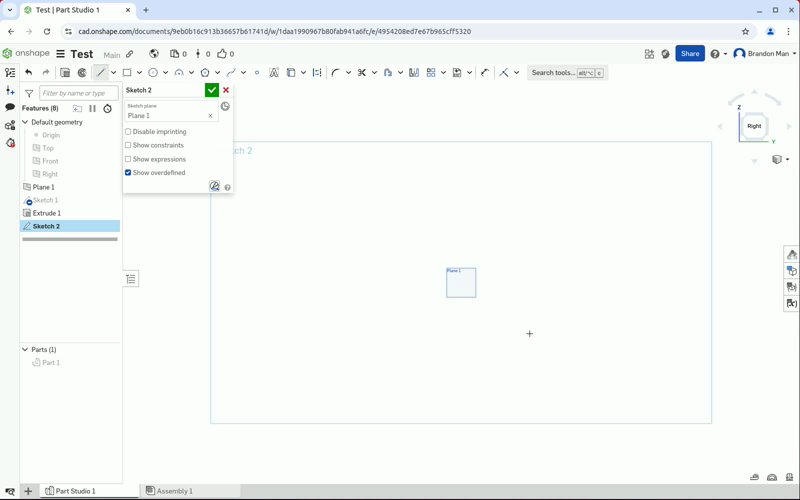
click(529, 333)
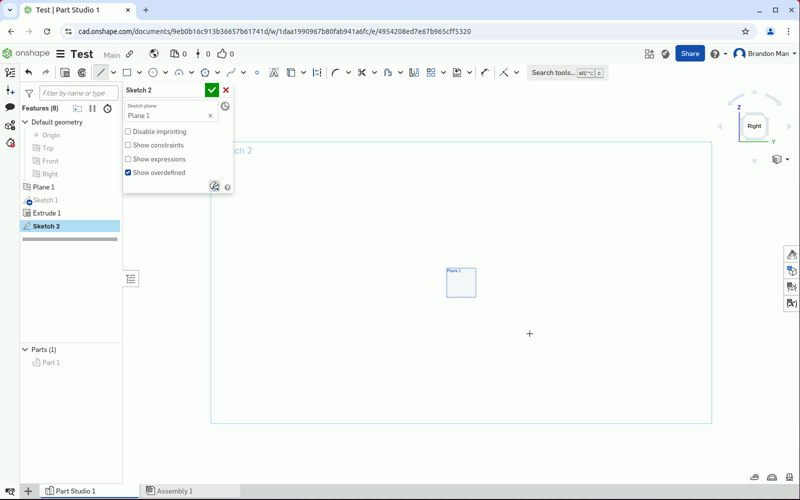
key_up(shift)
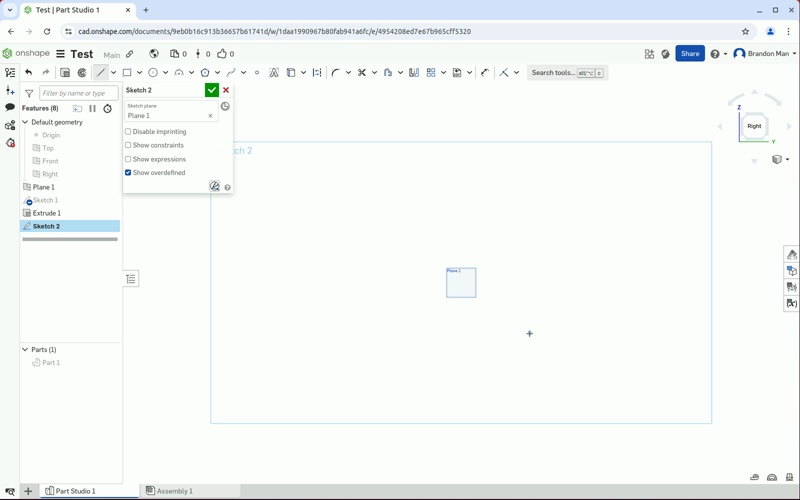
key_down(shift)
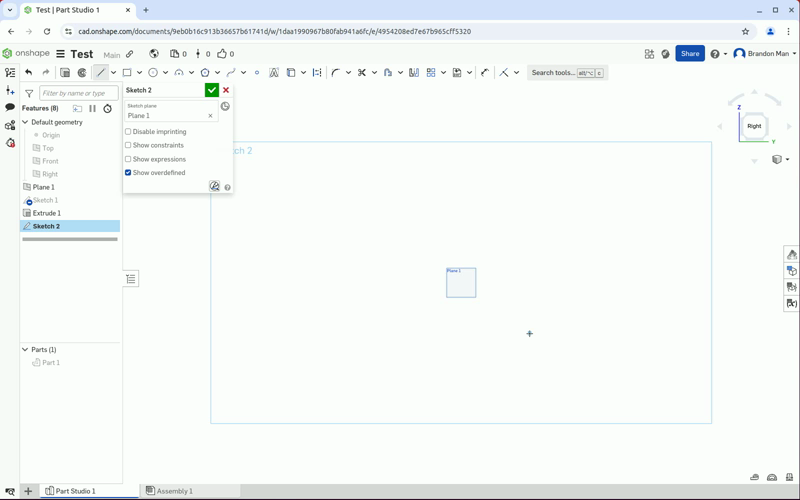
mouse_move(559, 333)
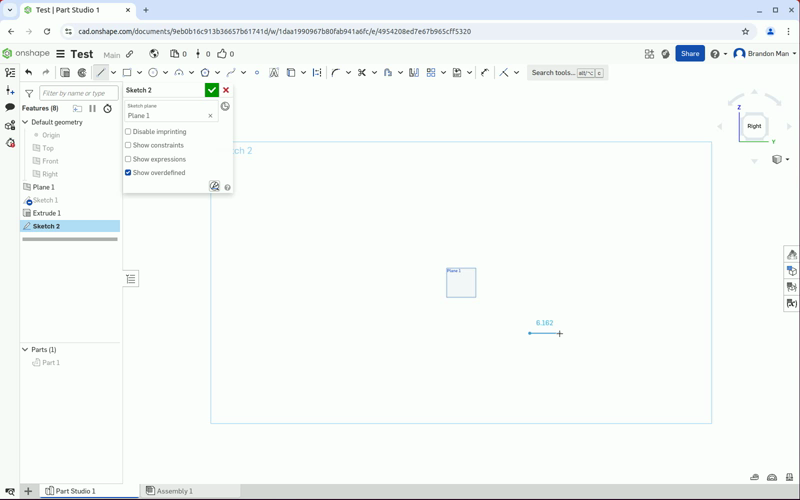
mouse_move(539, 333)
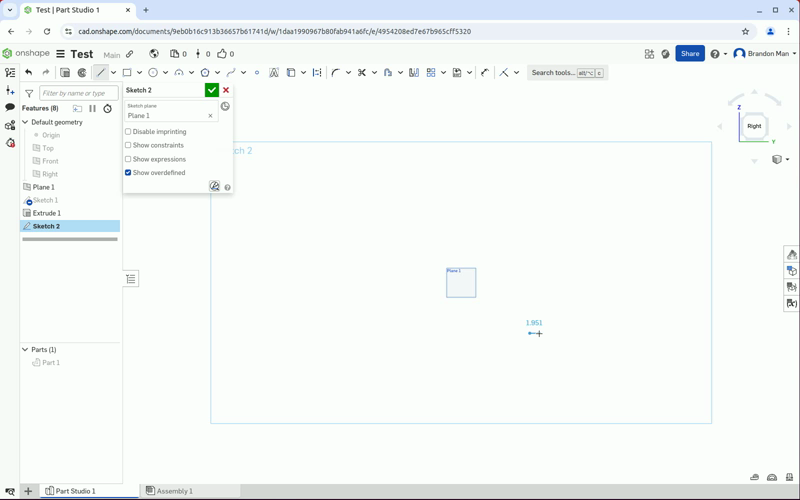
click(539, 333)
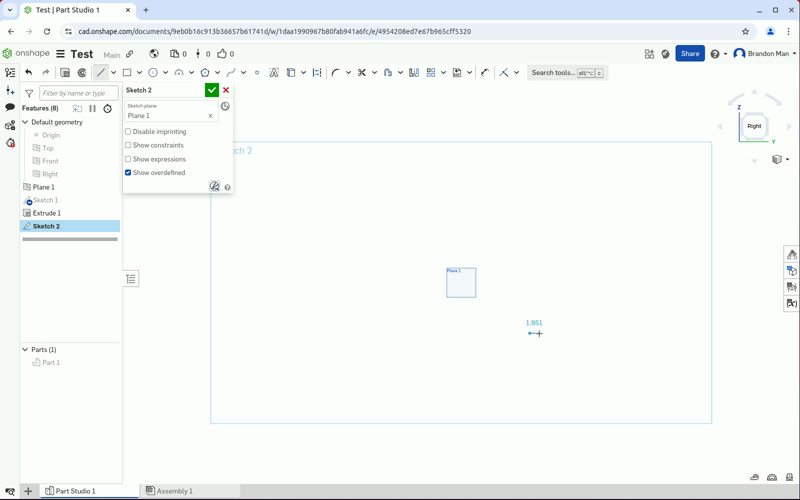
key_up(shift)
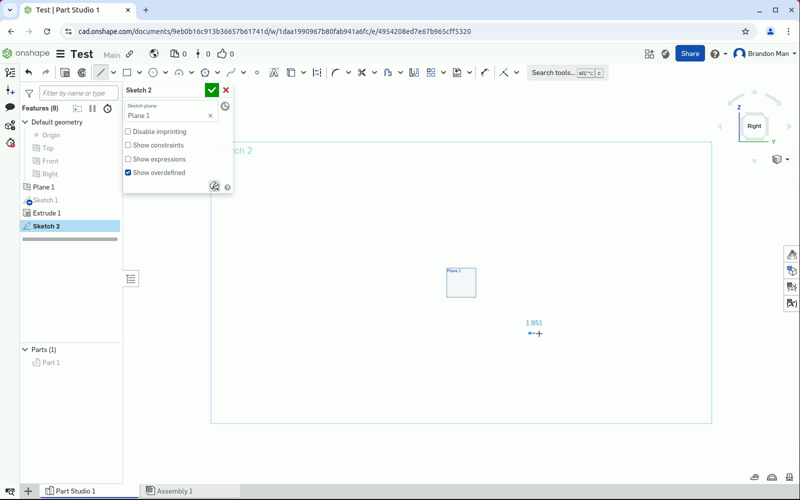
key_down(shift)
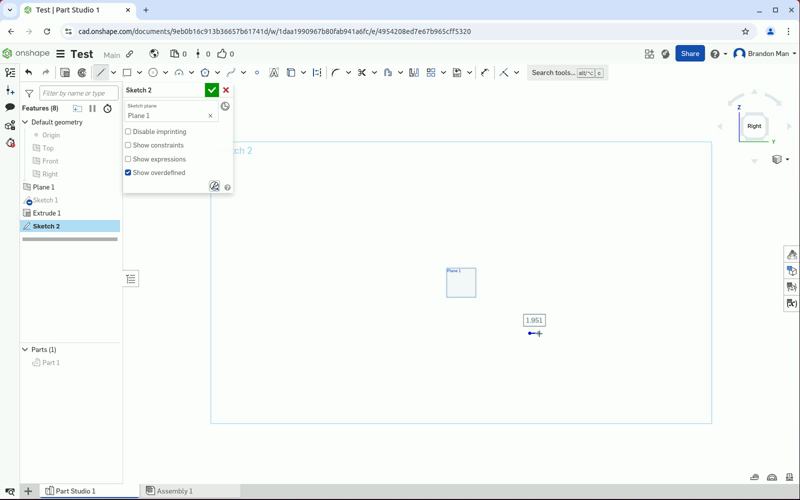
mouse_move(569, 333)
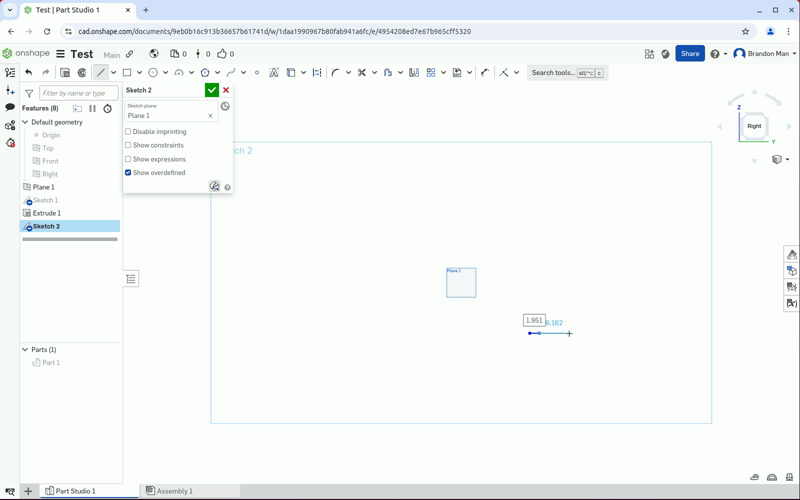
mouse_move(539, 314)
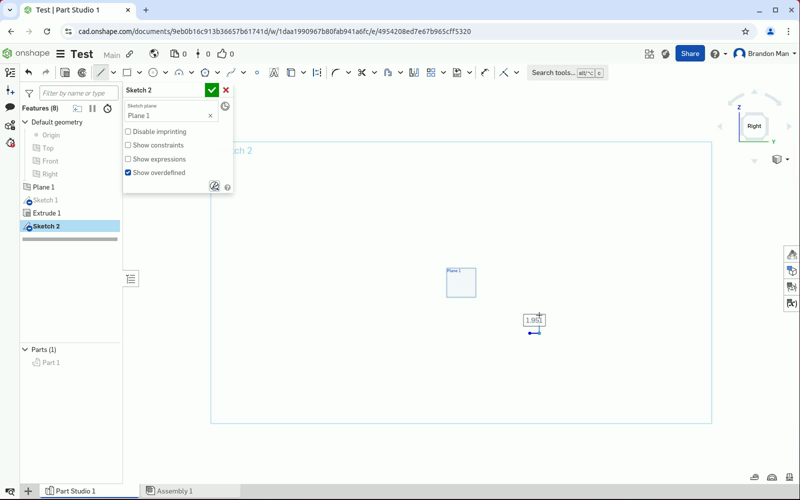
click(539, 314)
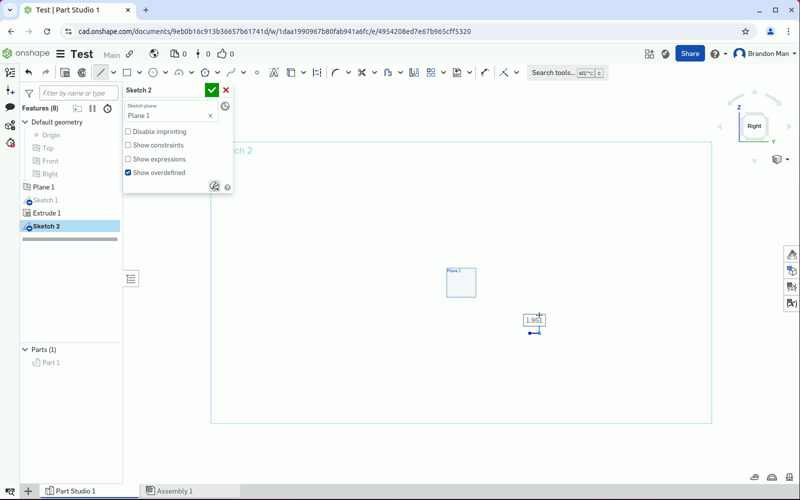
key_up(shift)
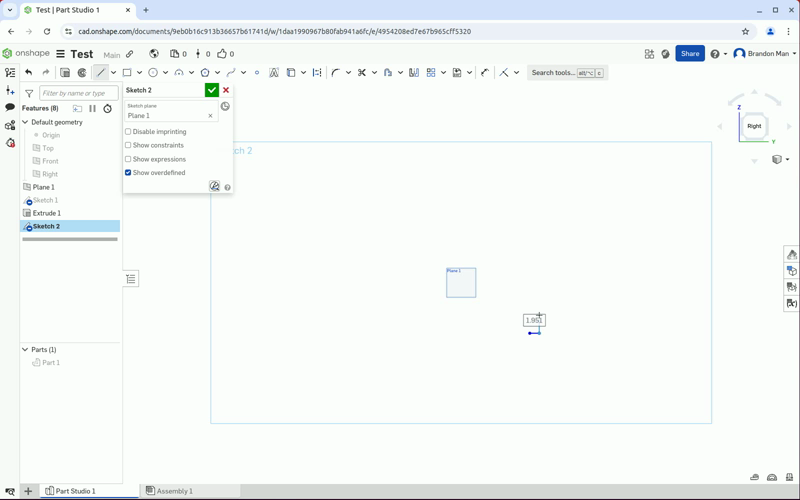
key_down(shift)
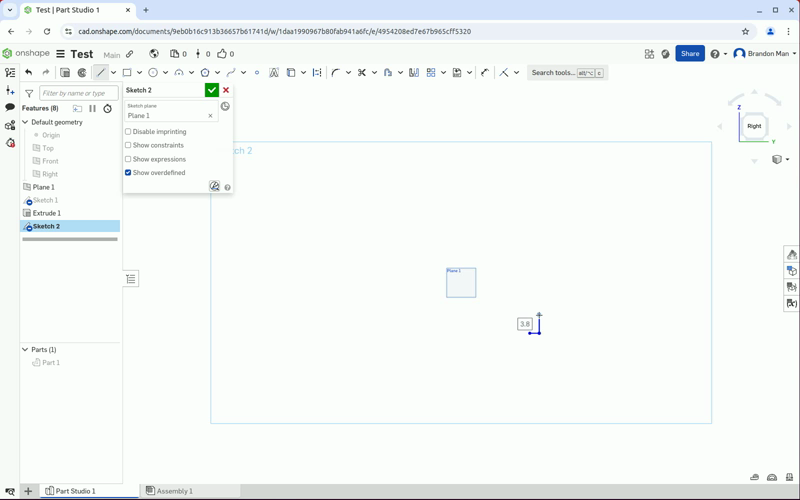
mouse_move(569, 314)
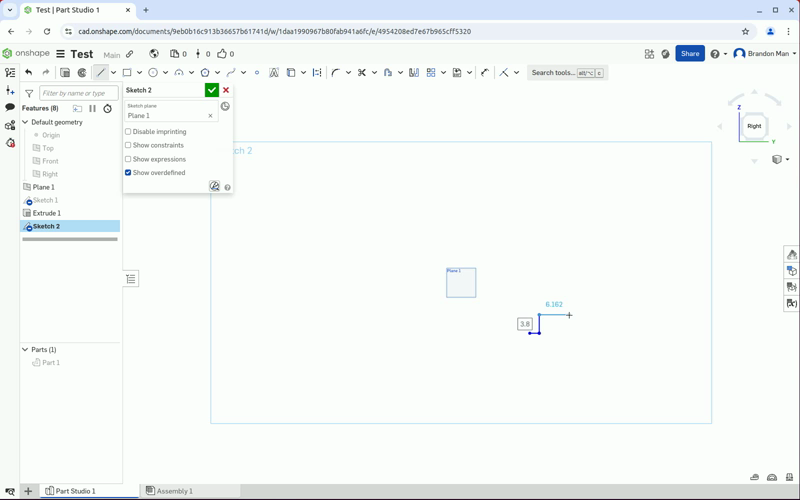
mouse_move(529, 314)
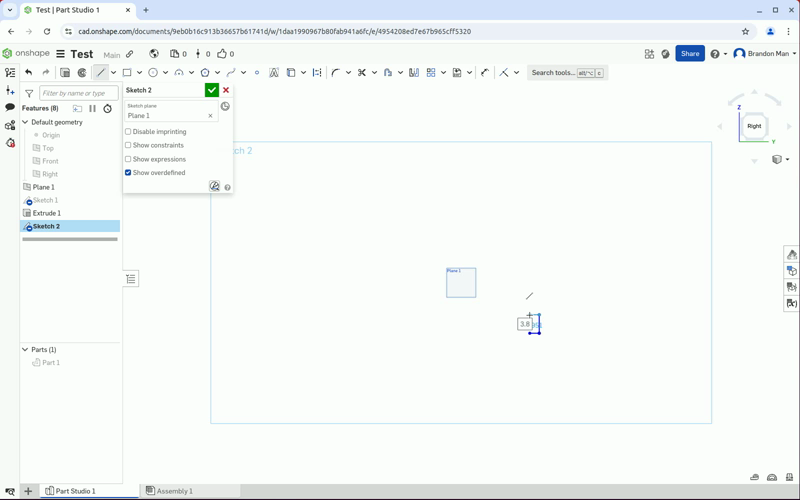
click(529, 314)
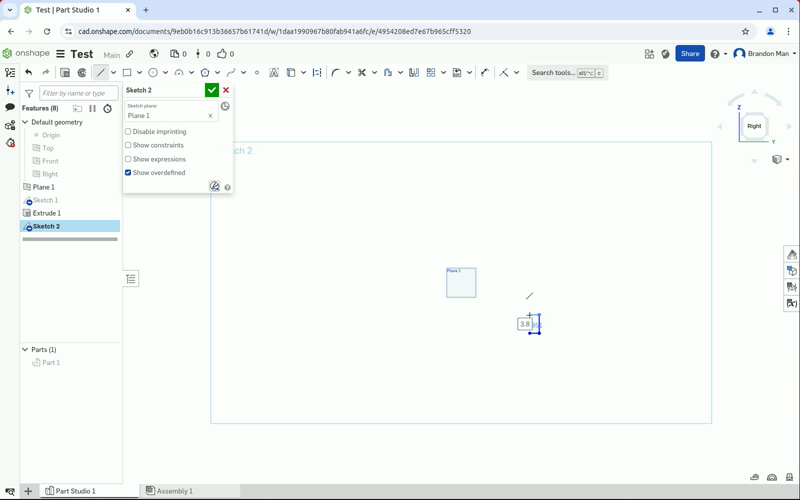
key_up(shift)
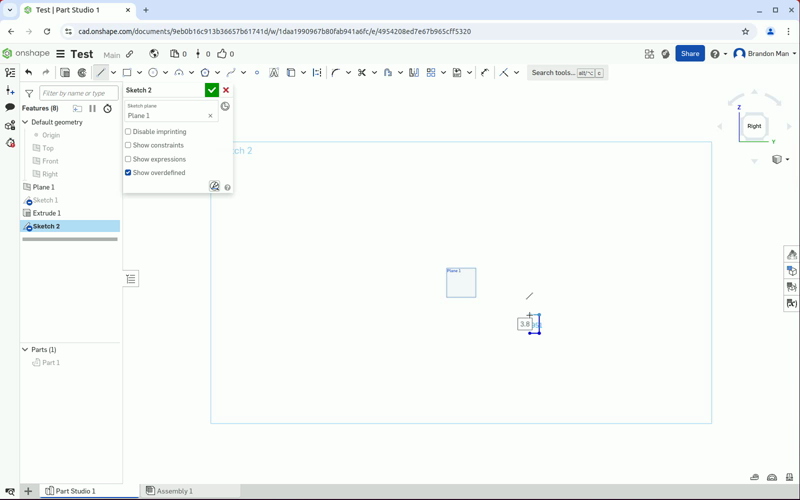
mouse_move(559, 314)
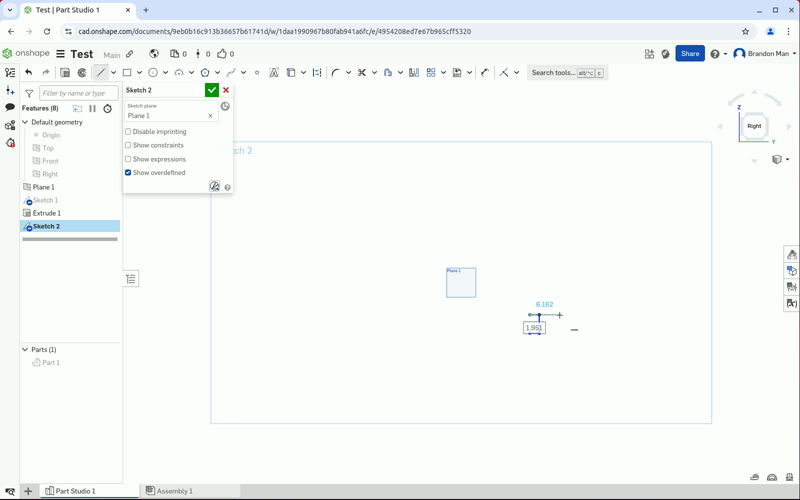
key_down(shift)
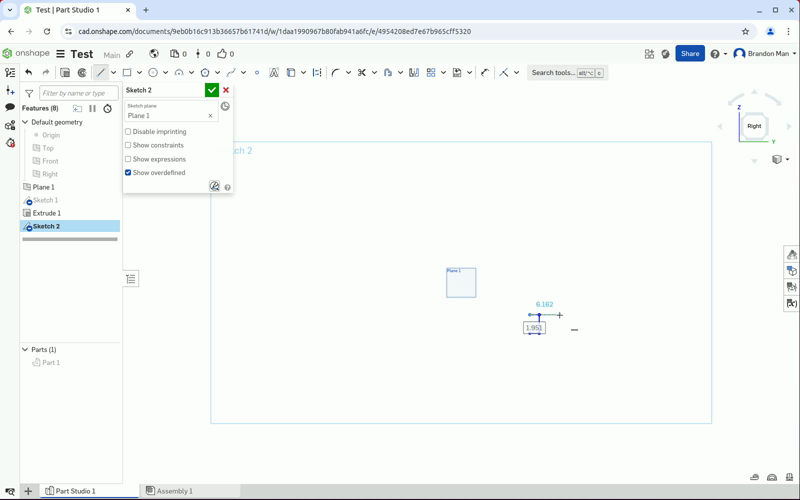
mouse_move(529, 333)
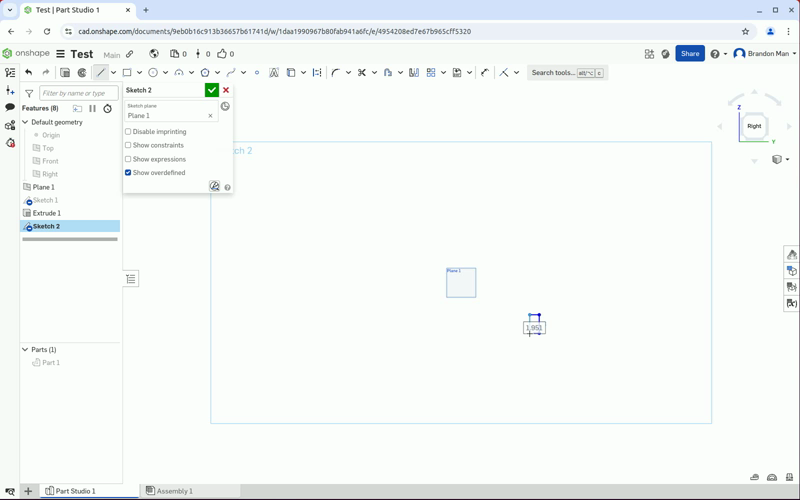
key_up(shift)
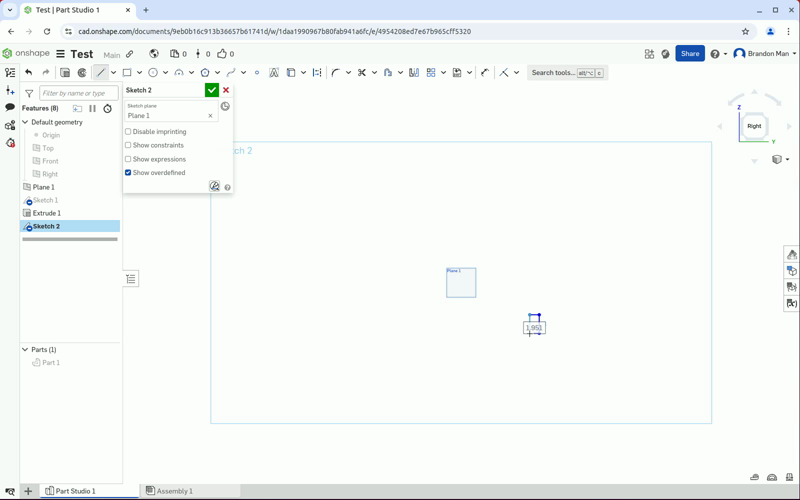
click(529, 333)
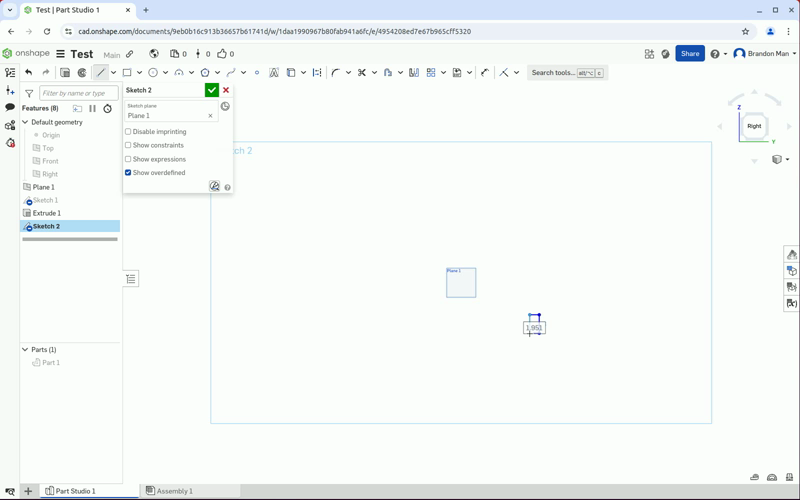
key(esc)
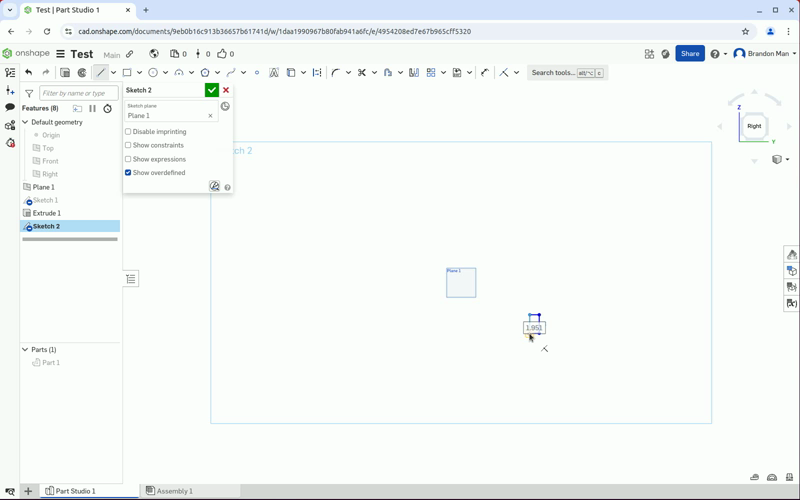
mouse_move(533, 326)
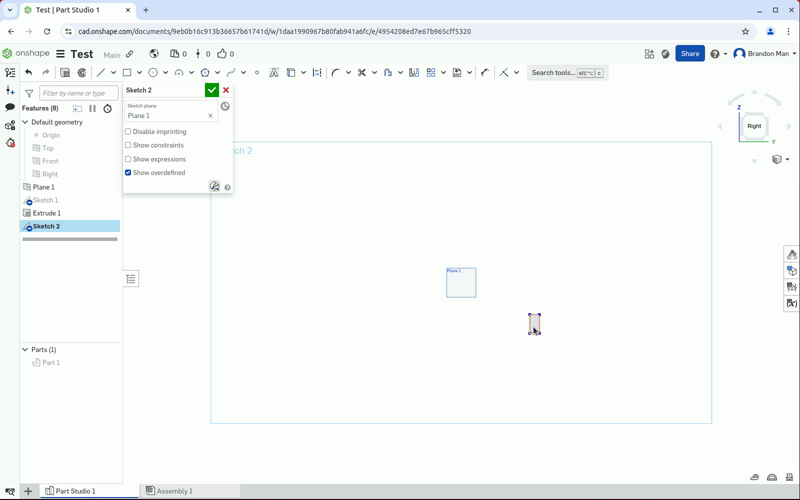
scroll(6)
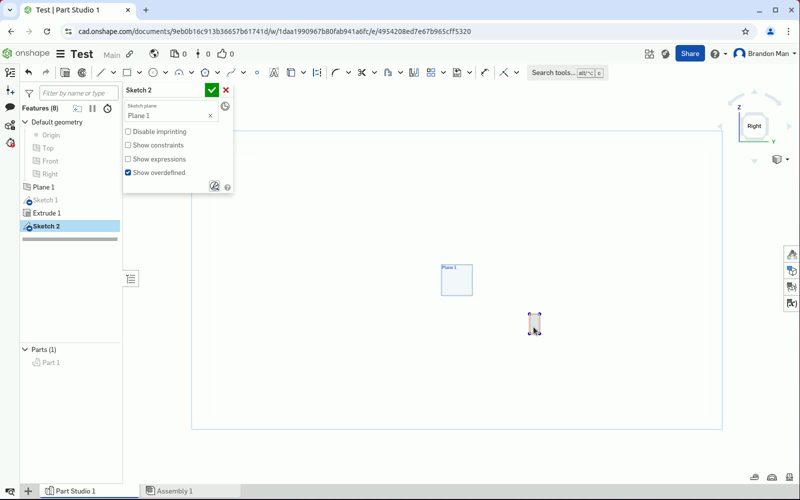
scroll(6)
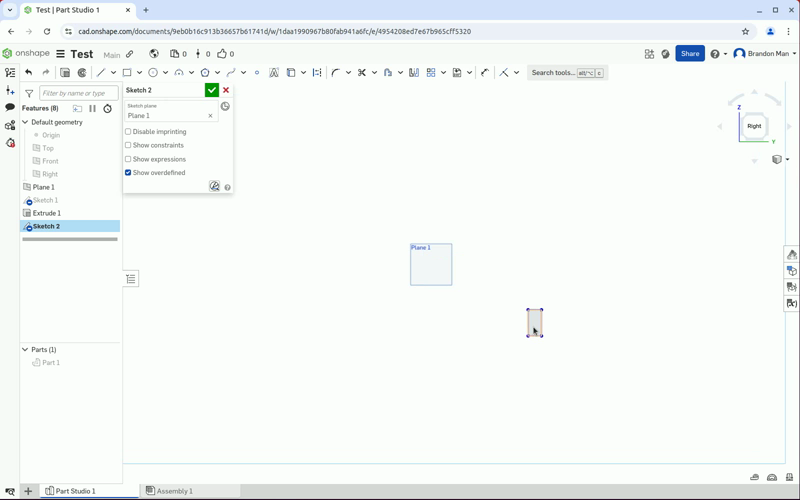
scroll(6)
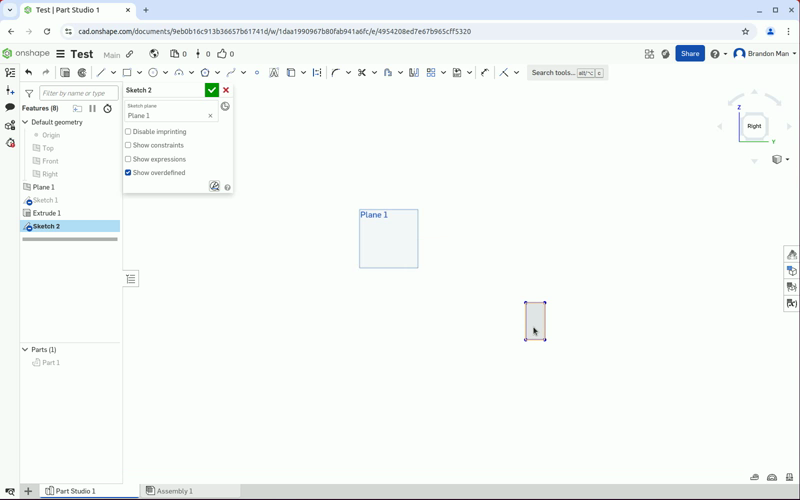
scroll(6)
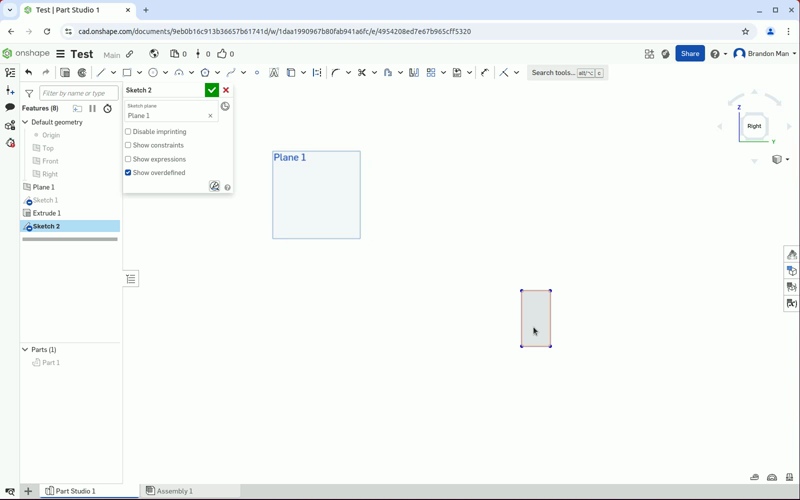
scroll(6)
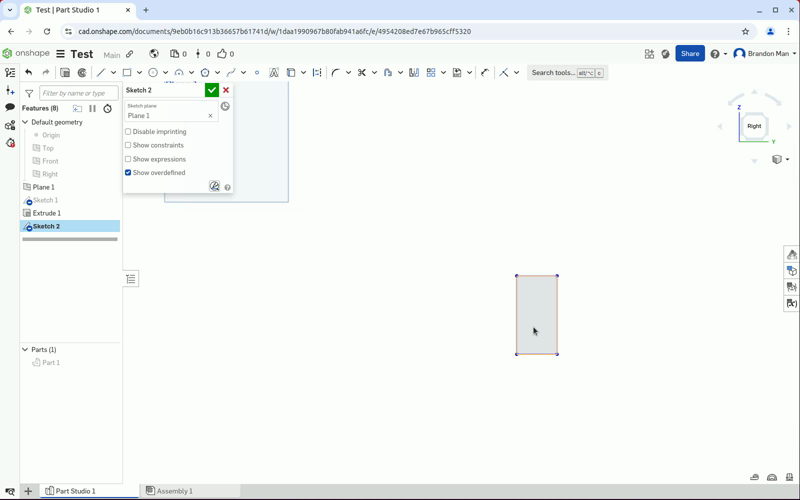
scroll(6)
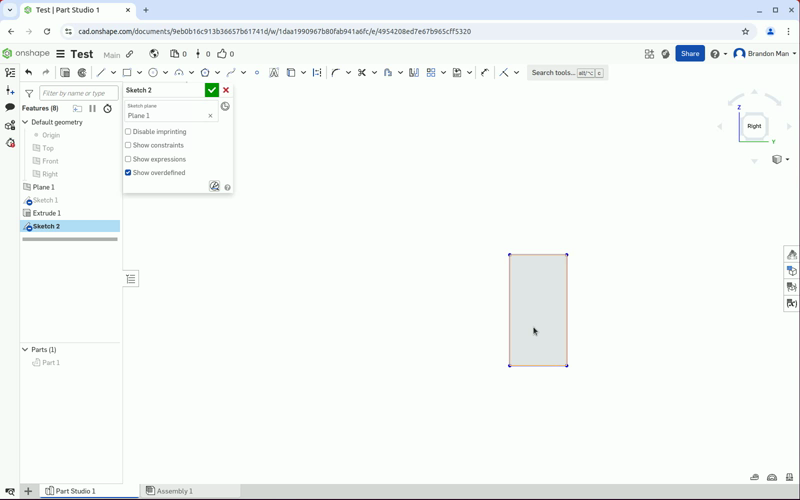
scroll(6)
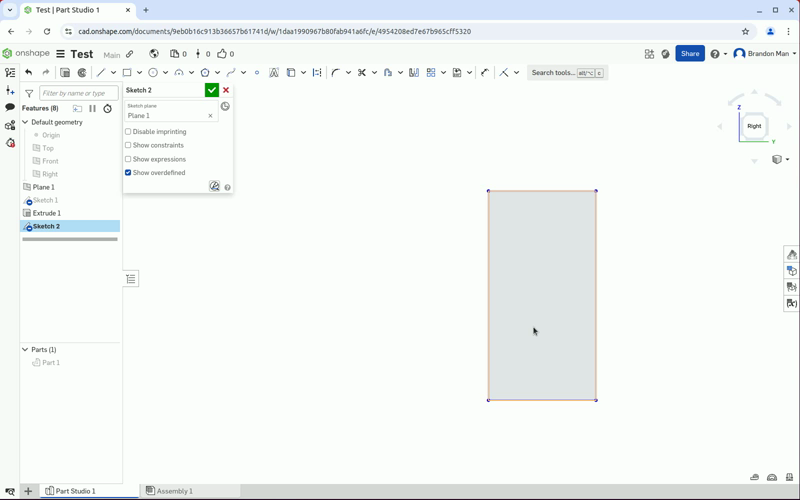
click(533, 326)
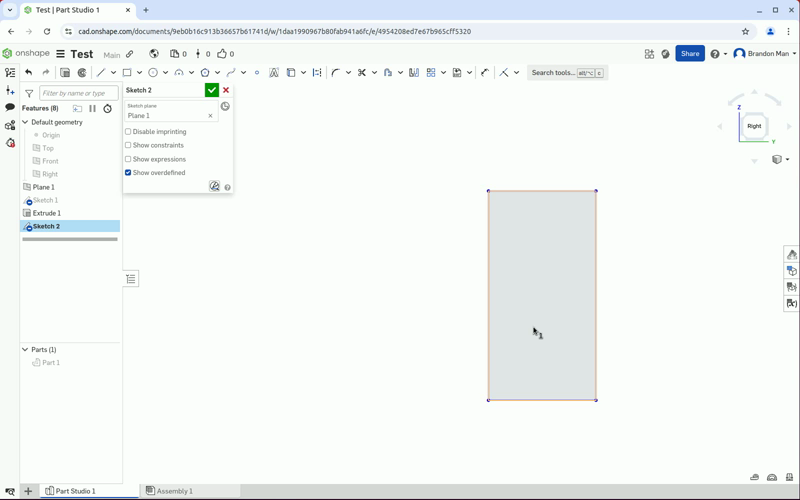
scroll(-6)
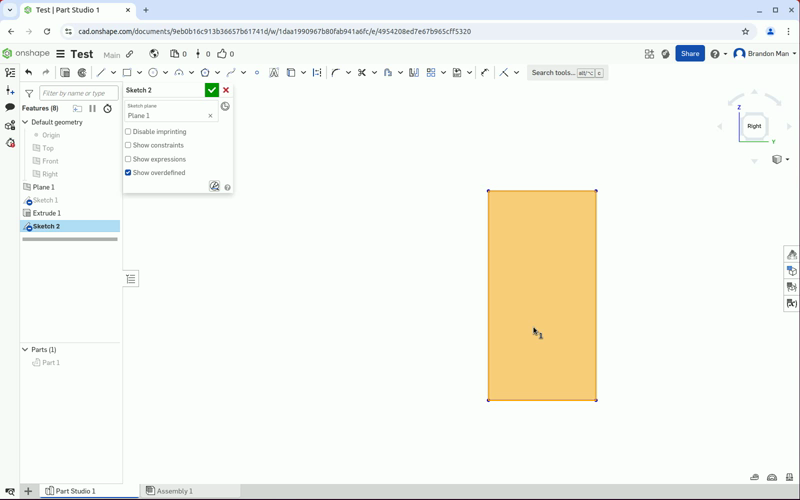
scroll(-6)
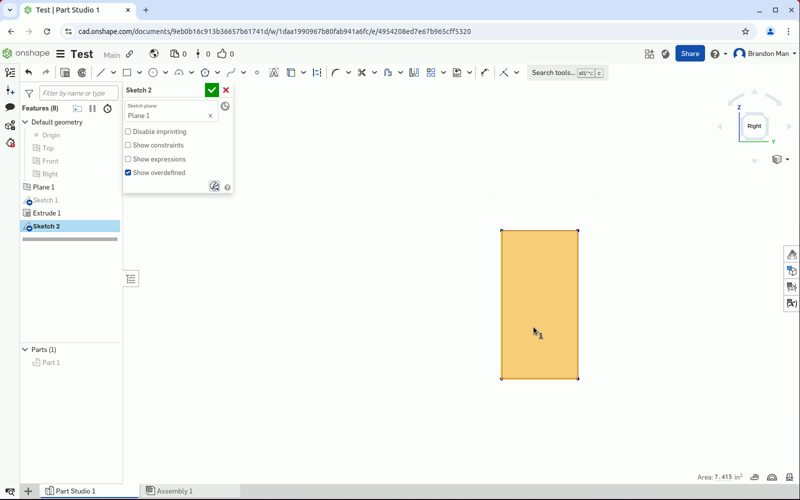
scroll(-6)
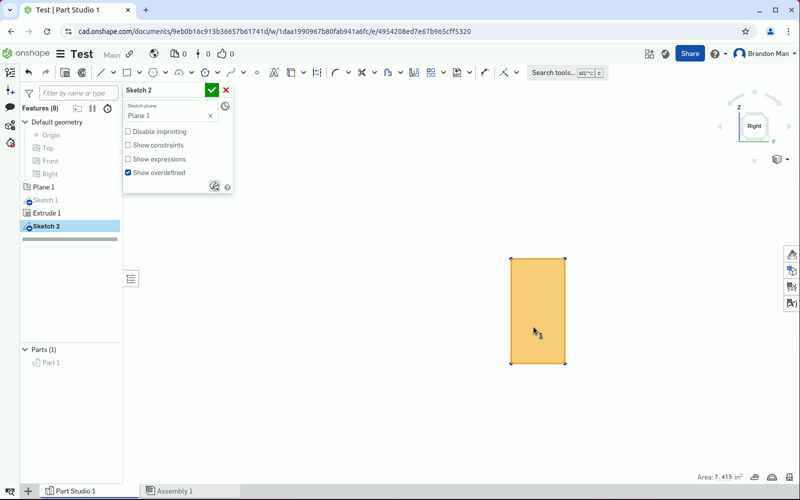
scroll(-6)
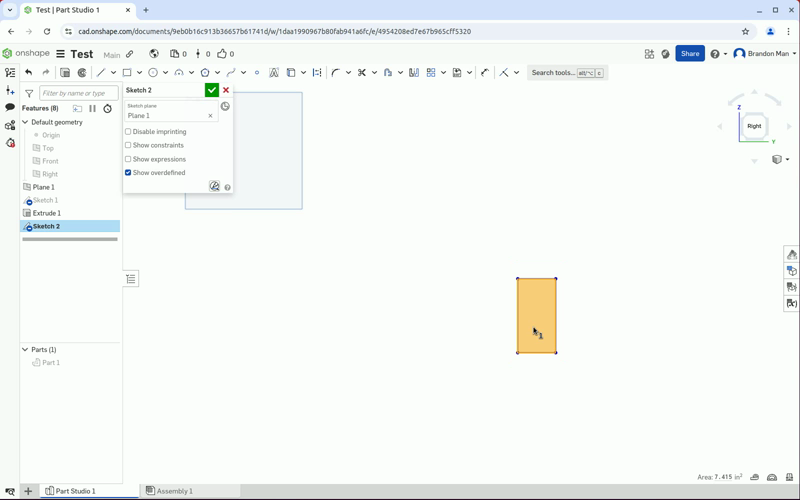
scroll(-6)
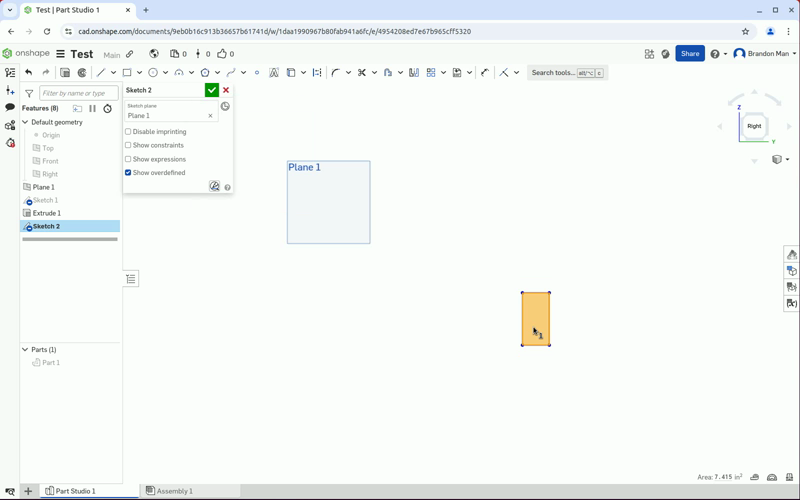
scroll(-6)
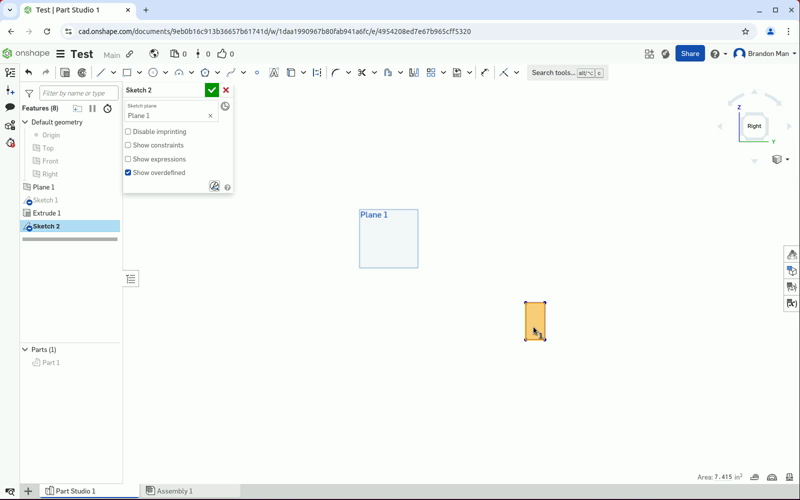
scroll(-6)
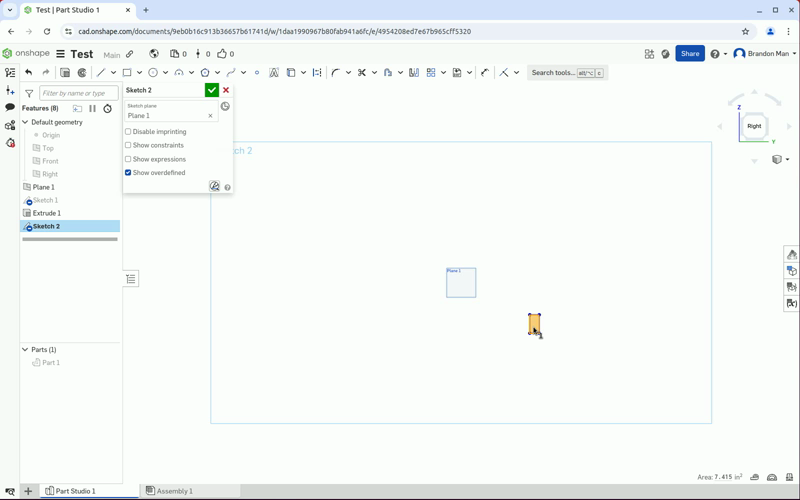
mouse_move(73, 352)
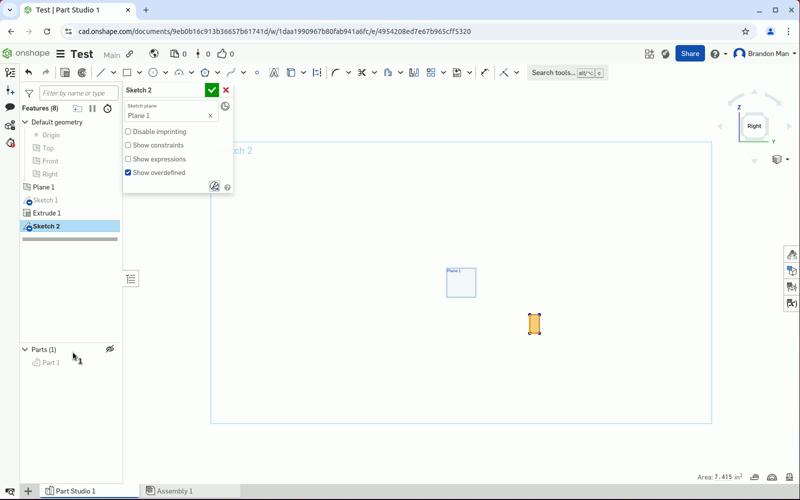
key(shift+y)
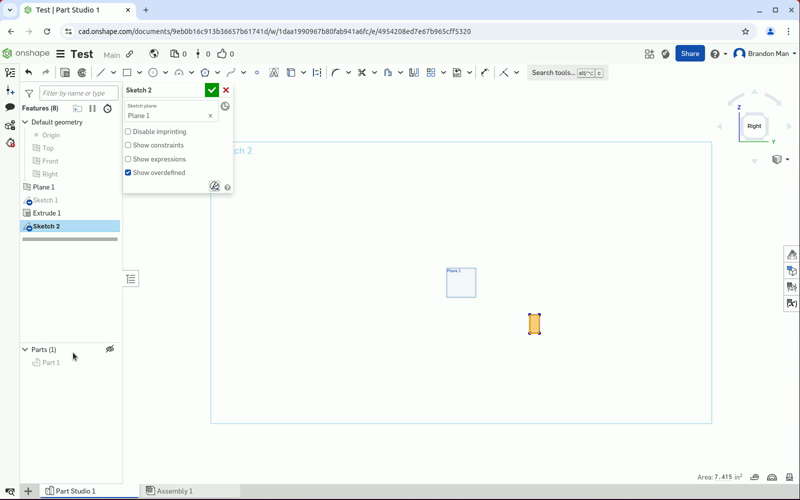
key(shift+e)
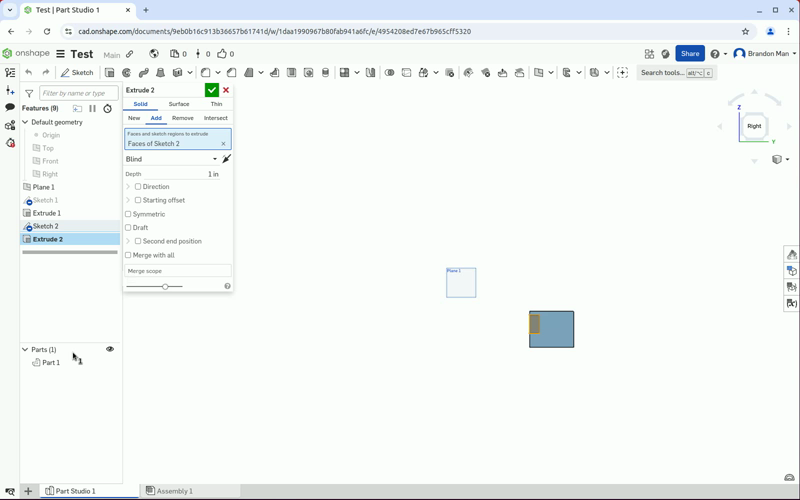
mouse_move(143, 106)
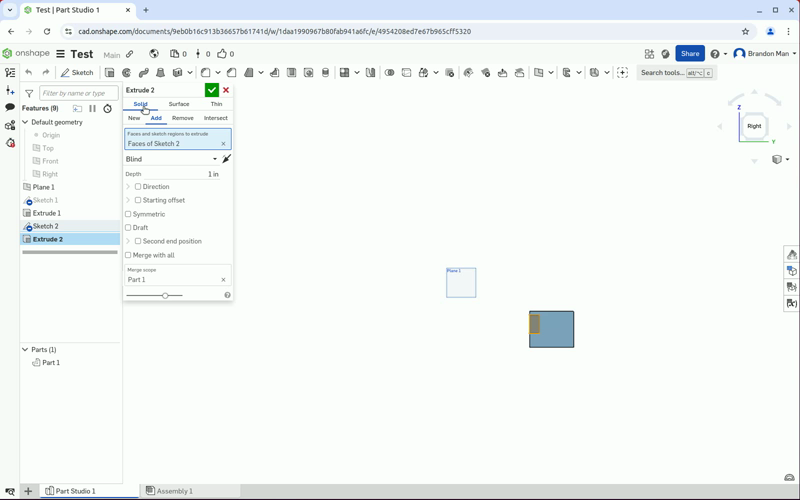
click(143, 106)
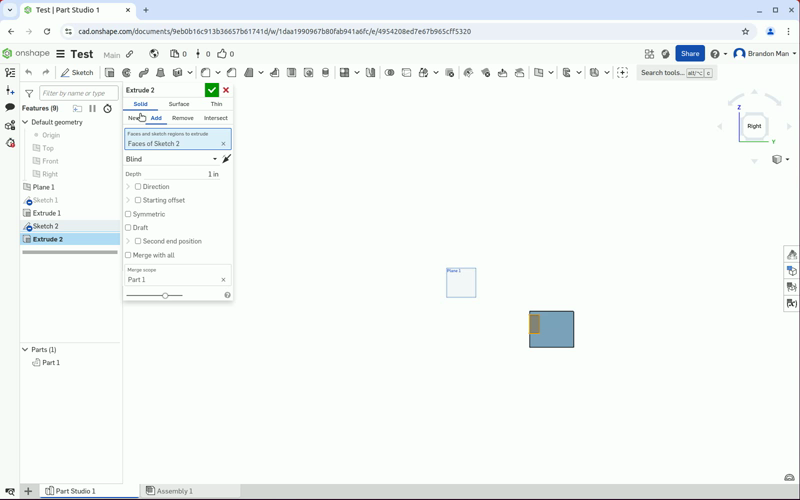
mouse_move(137, 120)
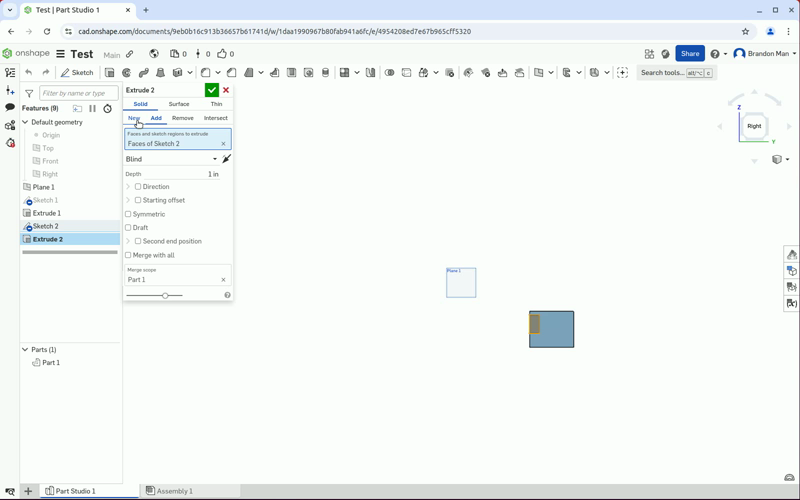
click(137, 120)
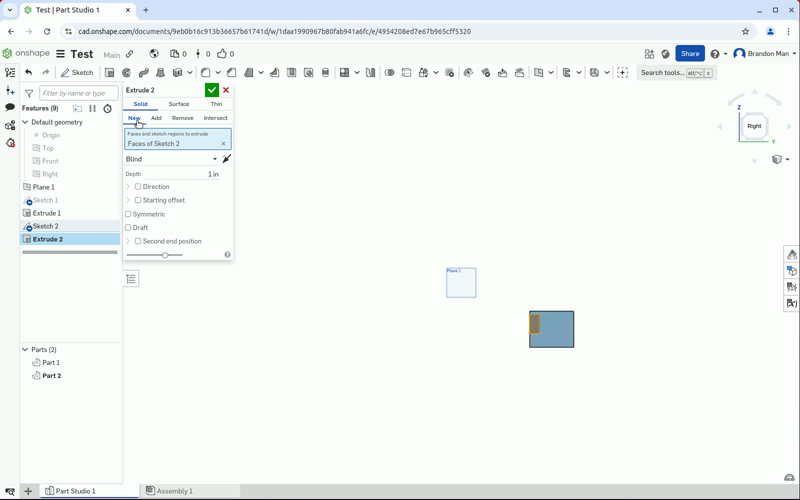
key(tab, 4)
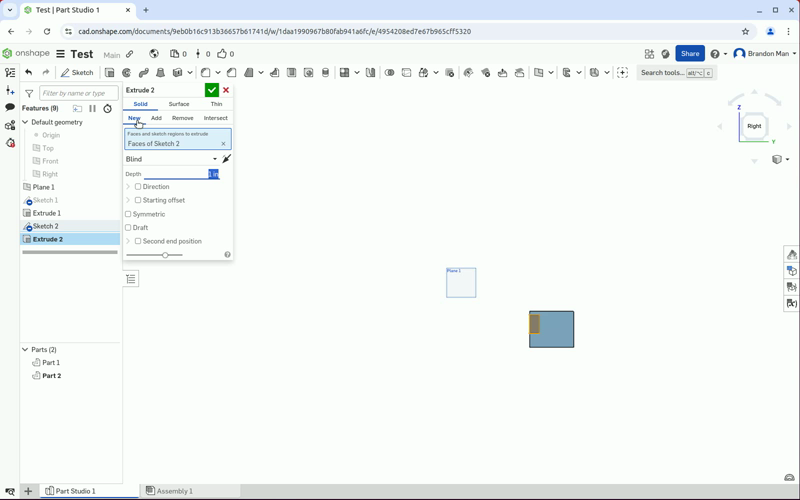
text(1.204)
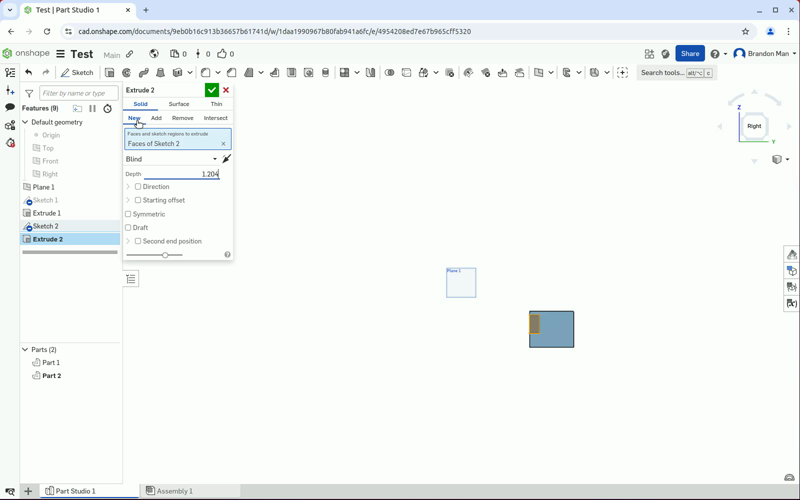
key(enter)
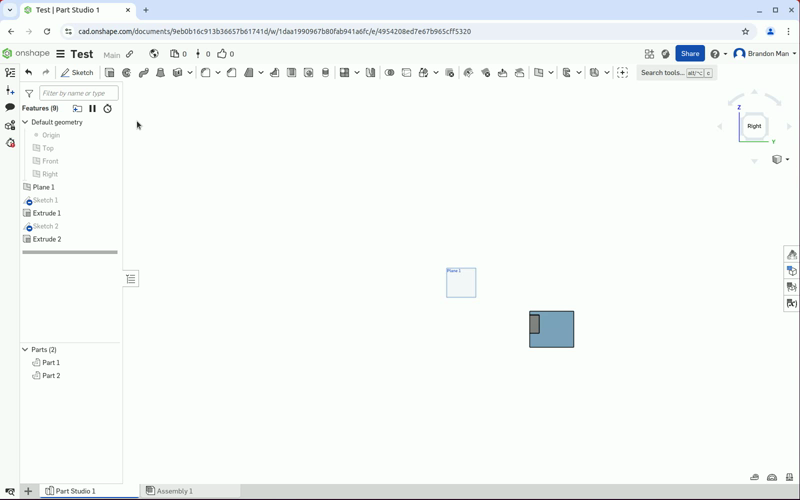
key(shift+h)
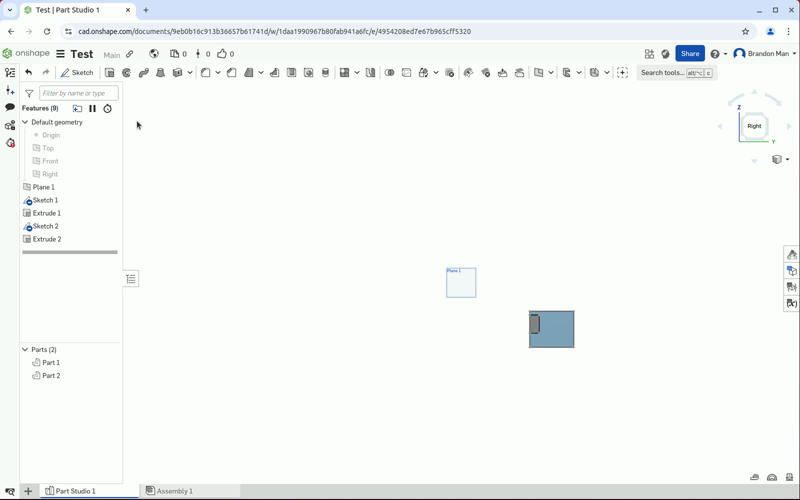
key(shift+h)
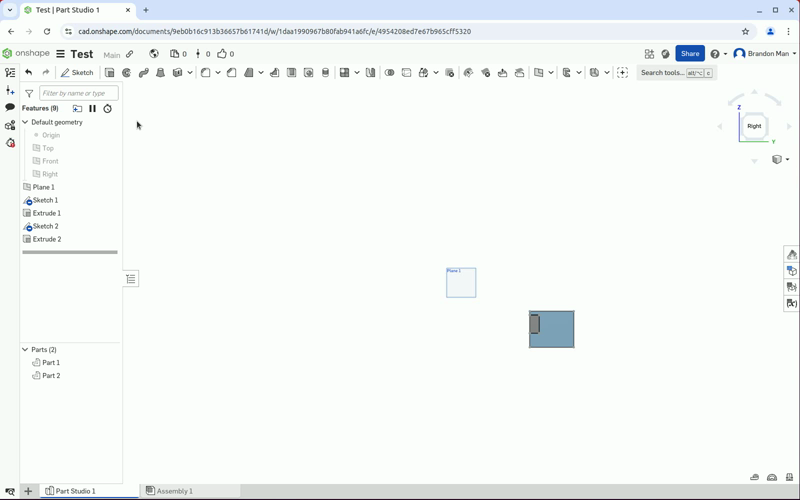
key(shift+7)
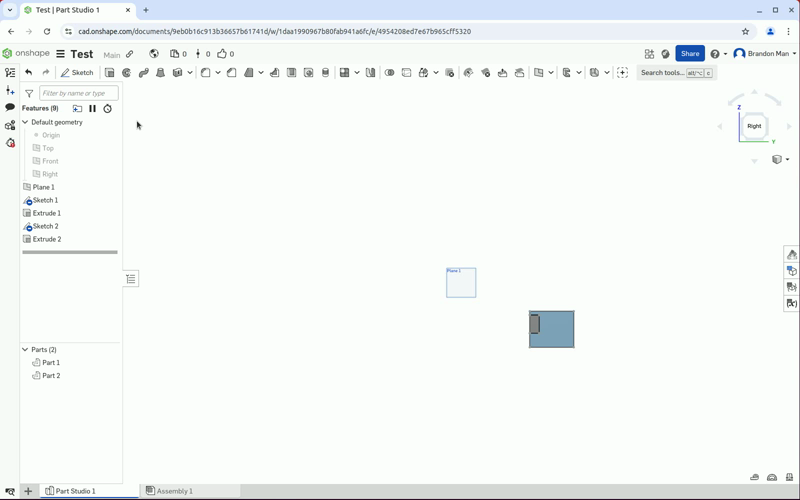
key(right, 2)
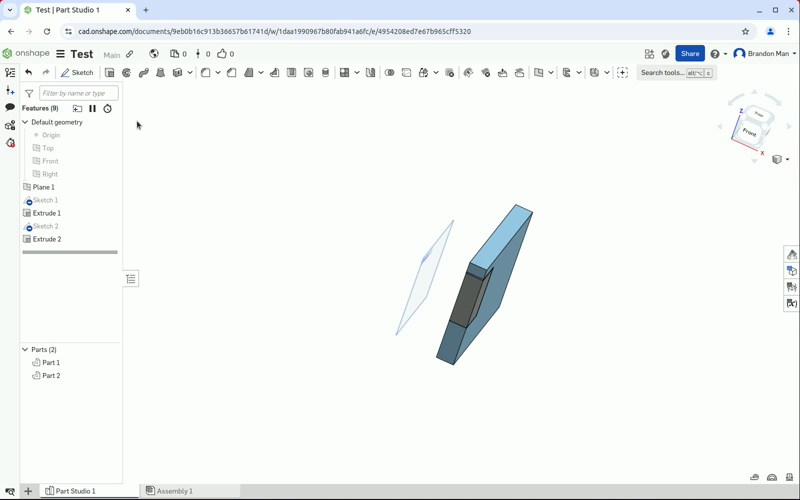
key(down, 2)
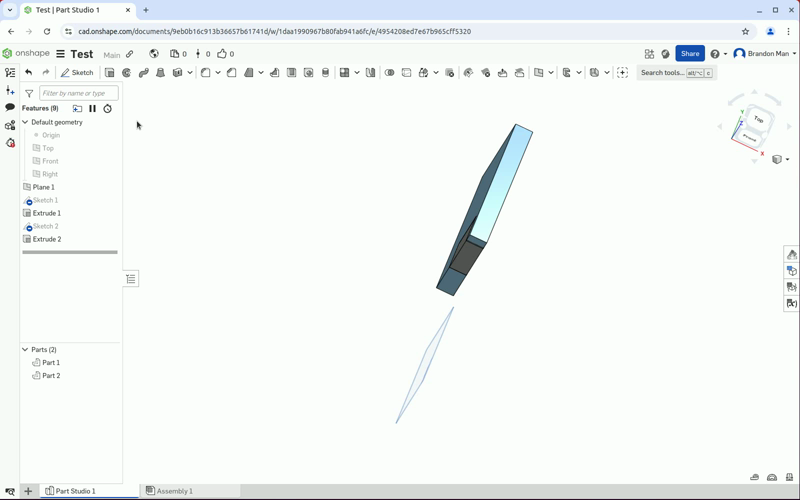
key(up, 2)
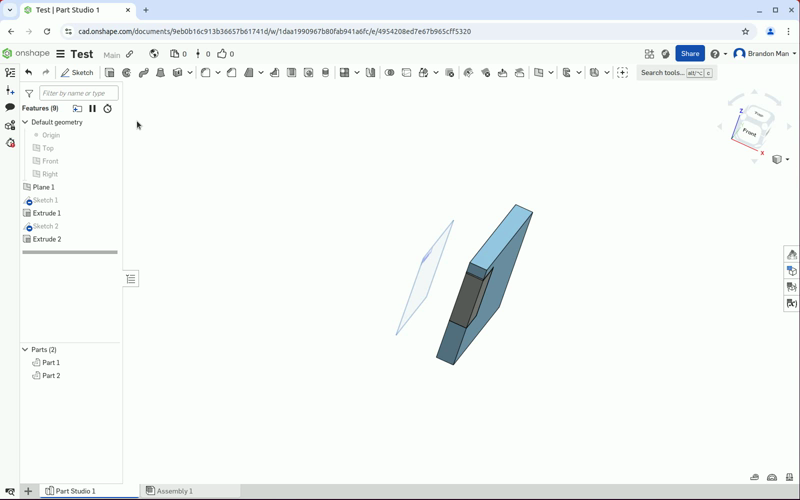
key(left, 2)
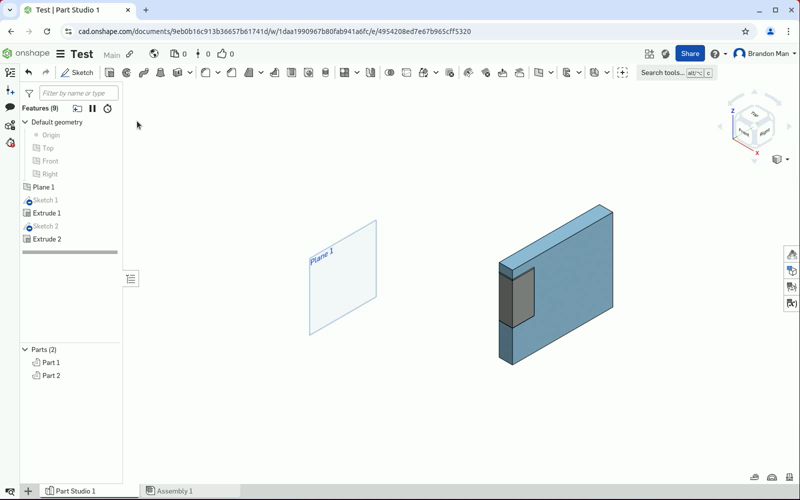
mouse_move(73, 189)
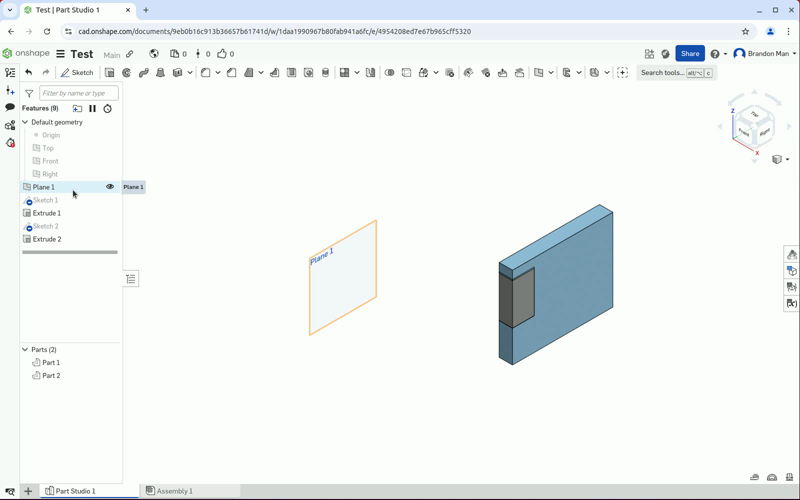
click(73, 189)